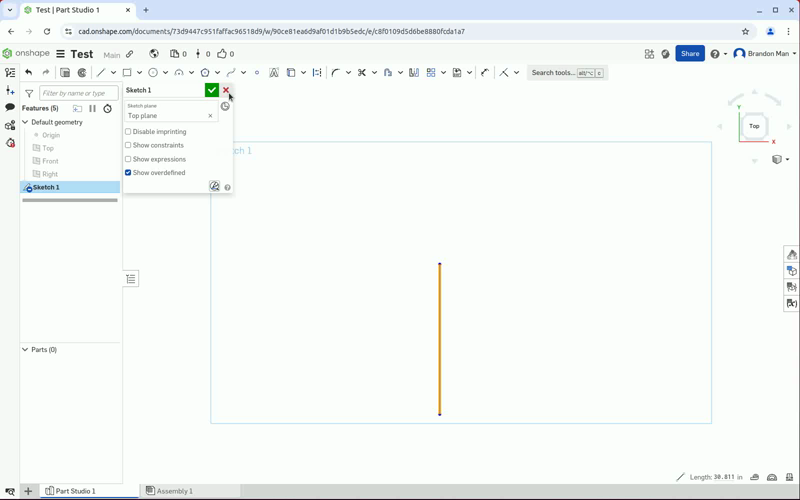
key(shift+h)
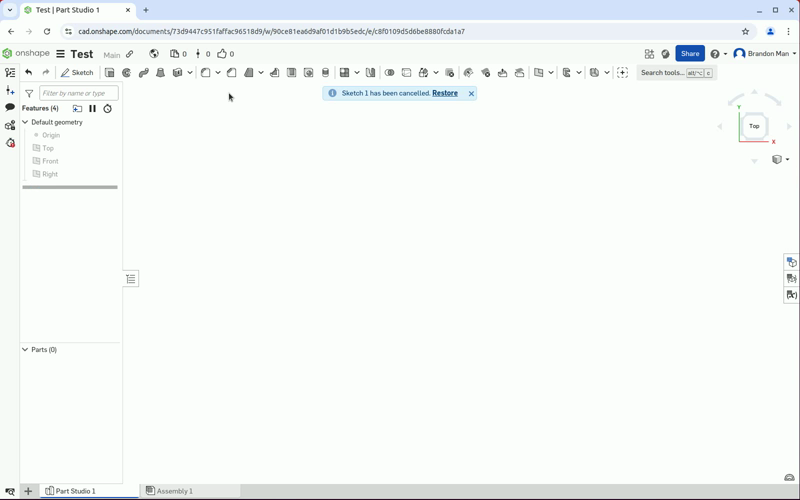
mouse_move(73, 352)
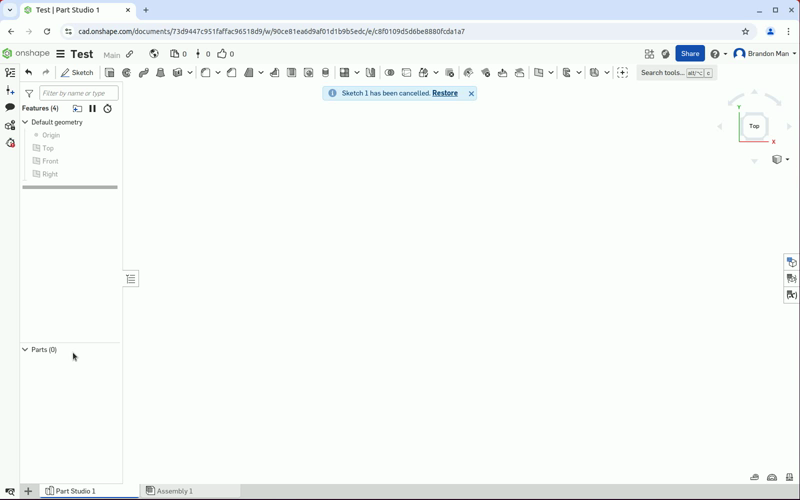
key(y)
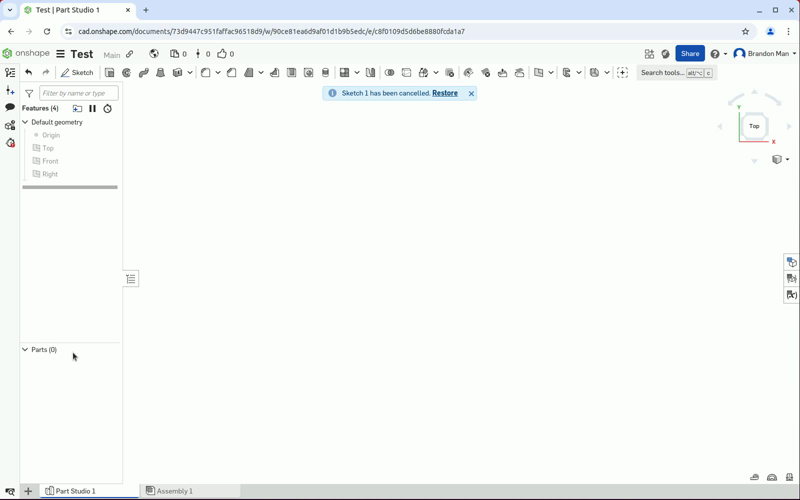
key(shift+p)
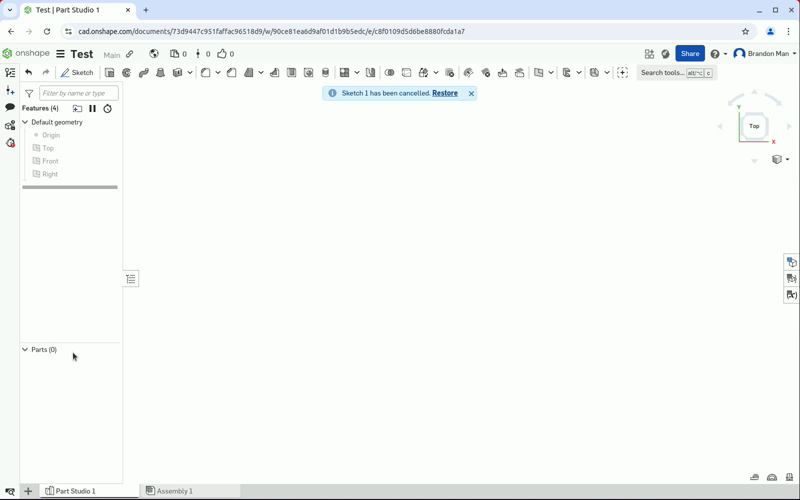
key(space)
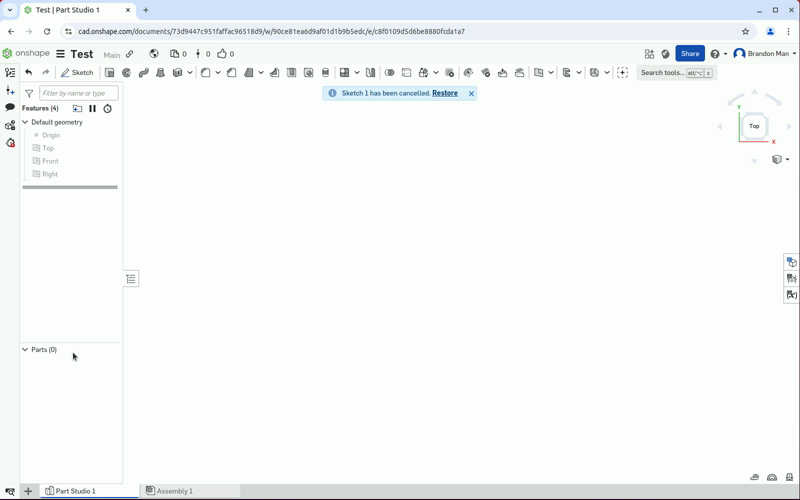
key_down(shift)
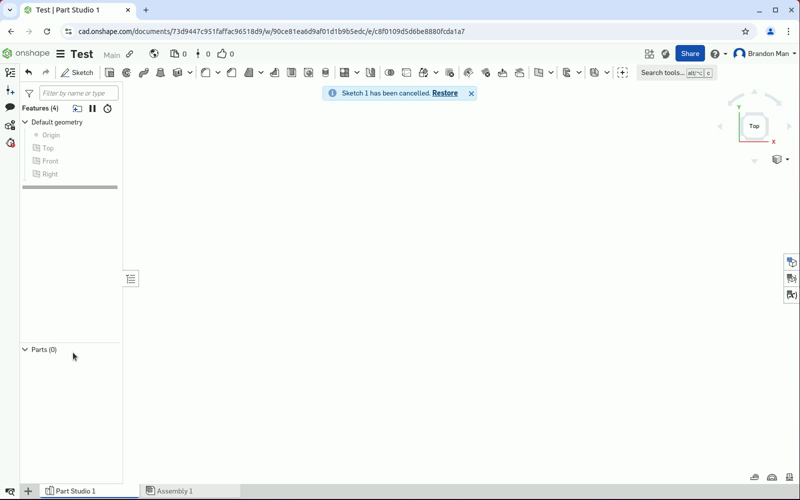
key(up)
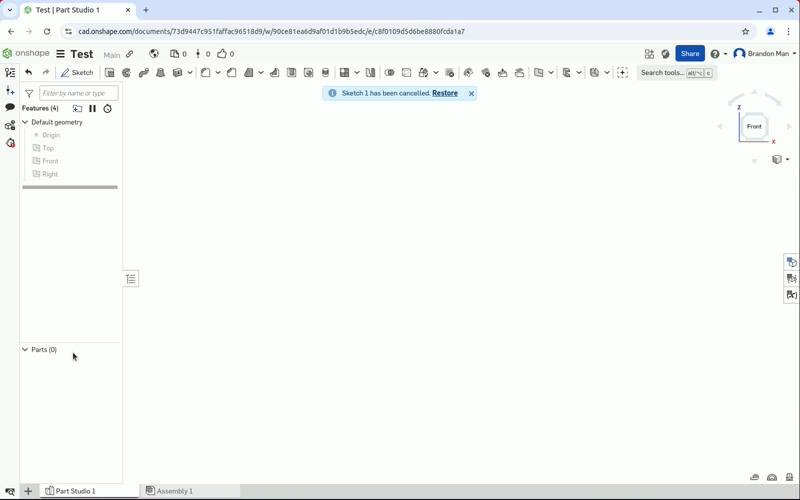
key_up(shift)
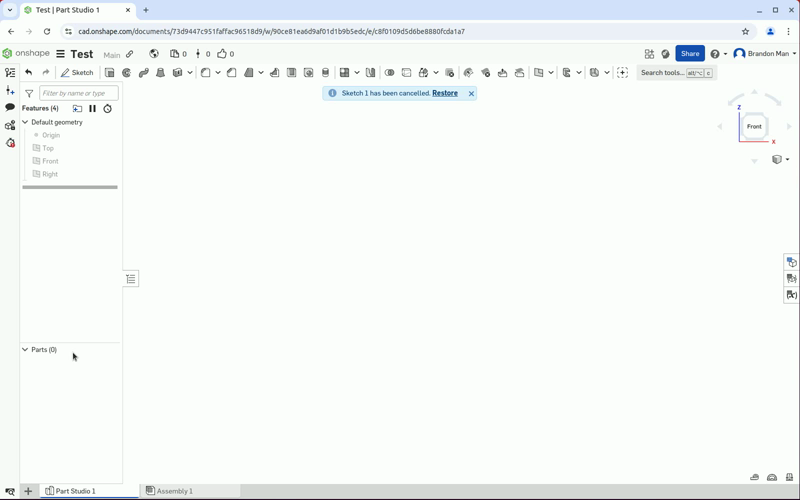
mouse_move(73, 352)
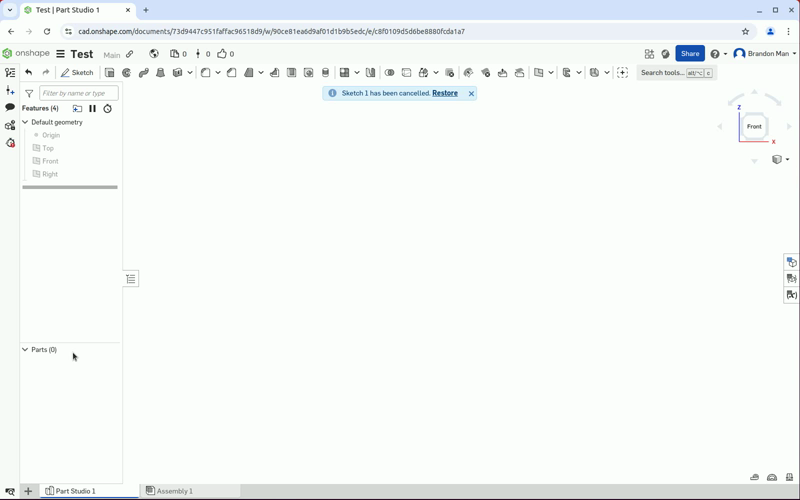
key(shift+y)
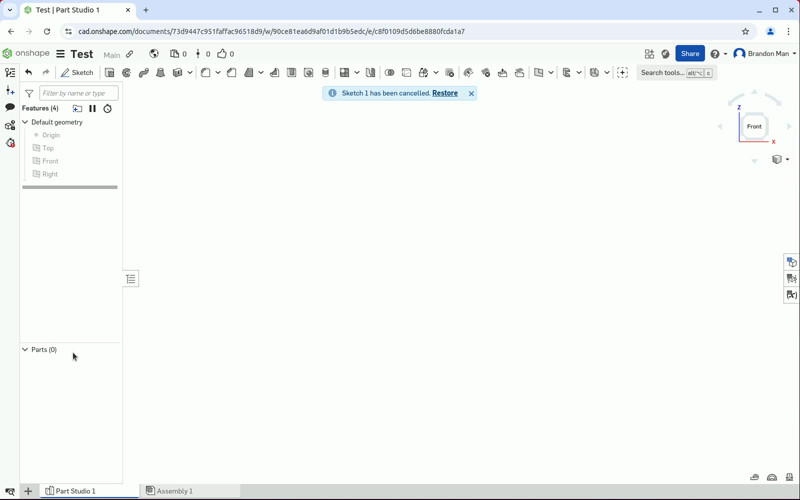
key(shift+s)
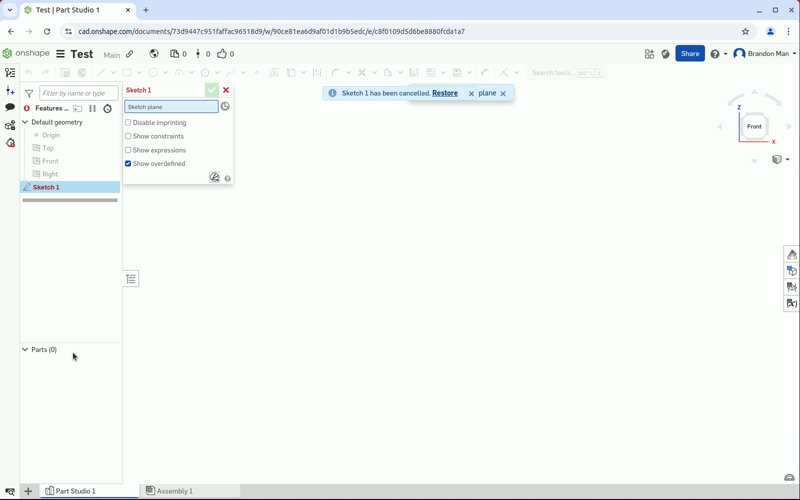
mouse_move(73, 163)
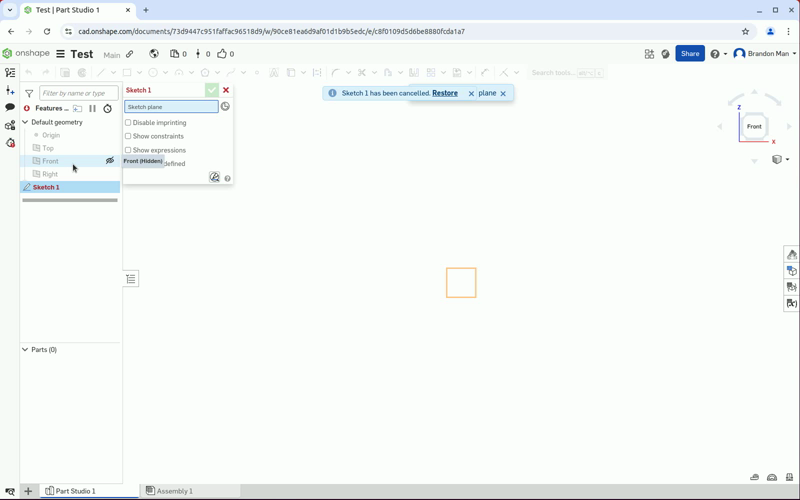
click(73, 163)
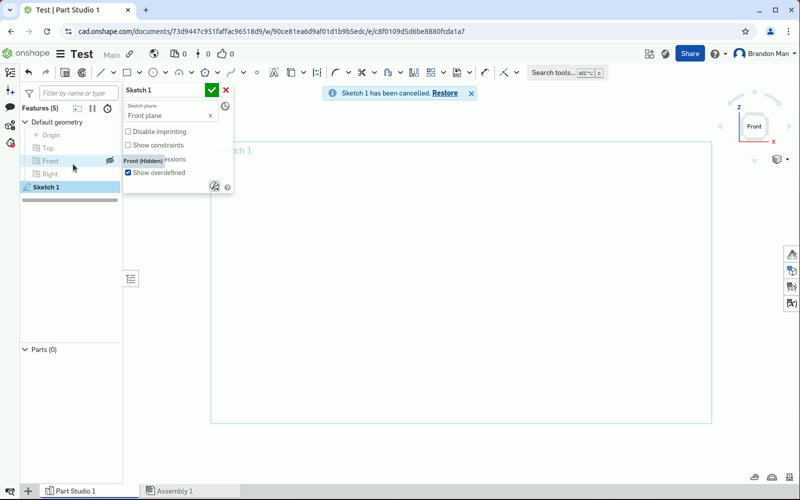
mouse_move(73, 352)
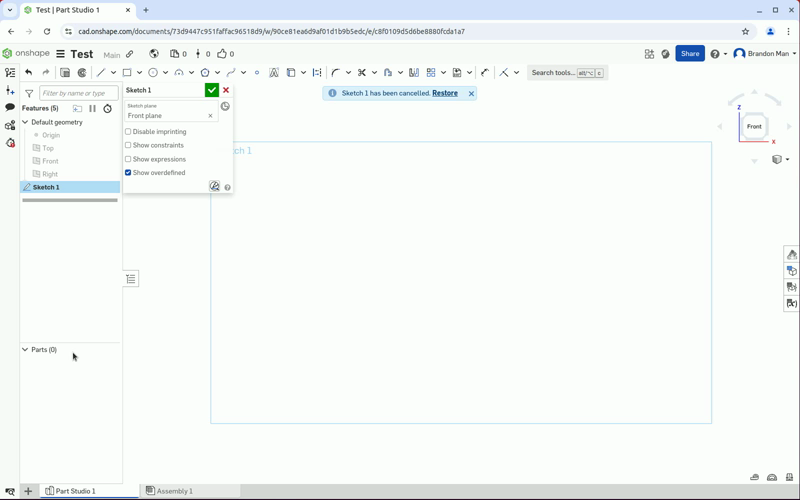
key(y)
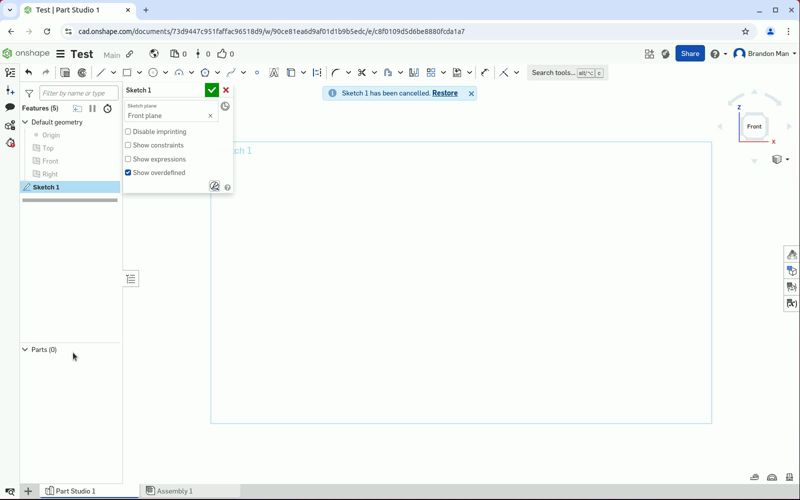
key(l)
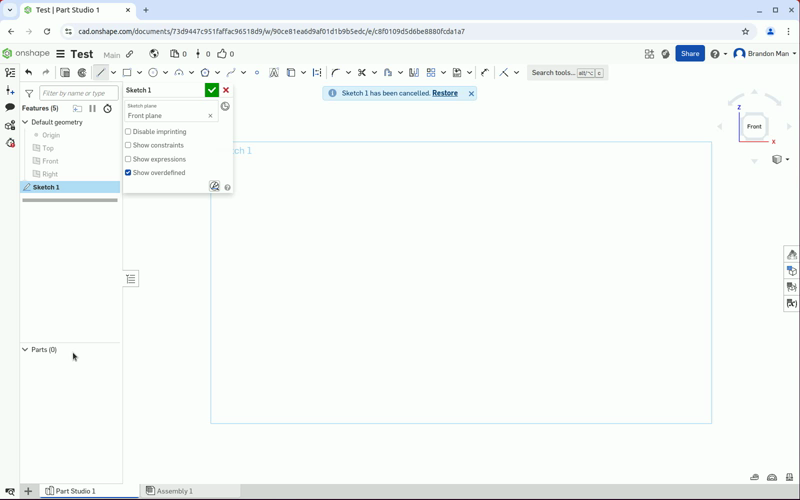
key_down(shift)
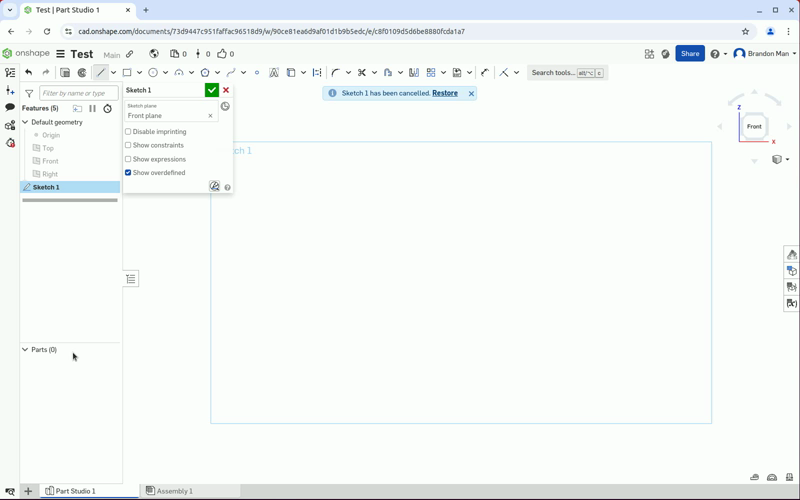
mouse_move(460, 282)
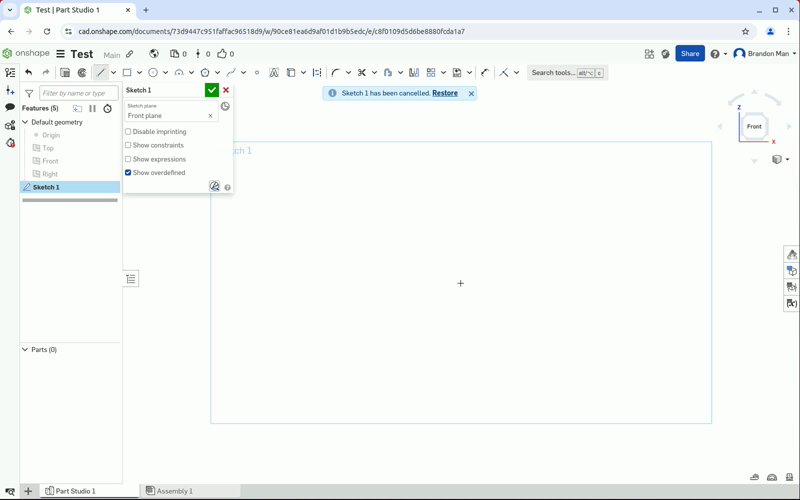
click(460, 282)
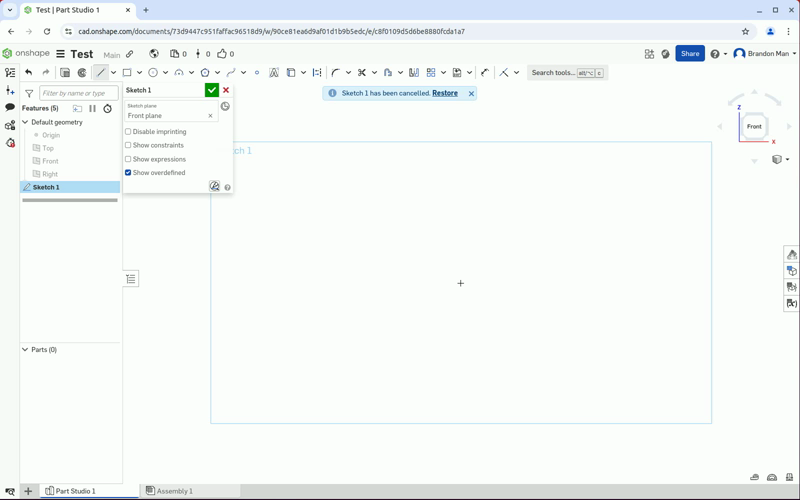
key_up(shift)
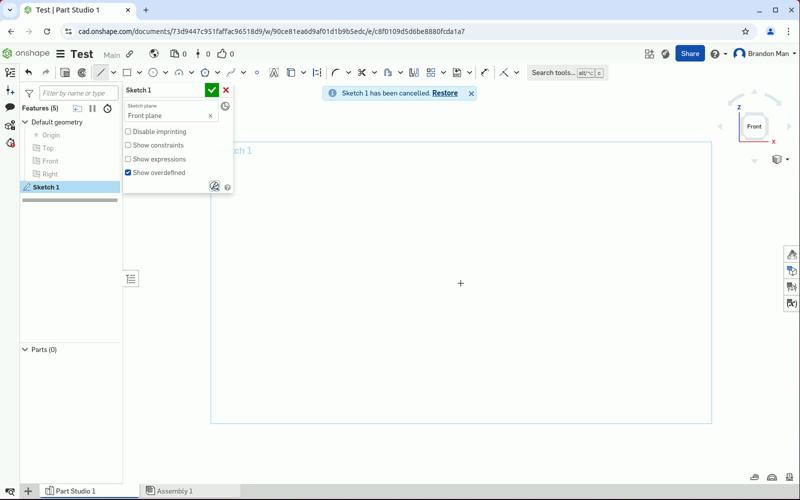
key_down(shift)
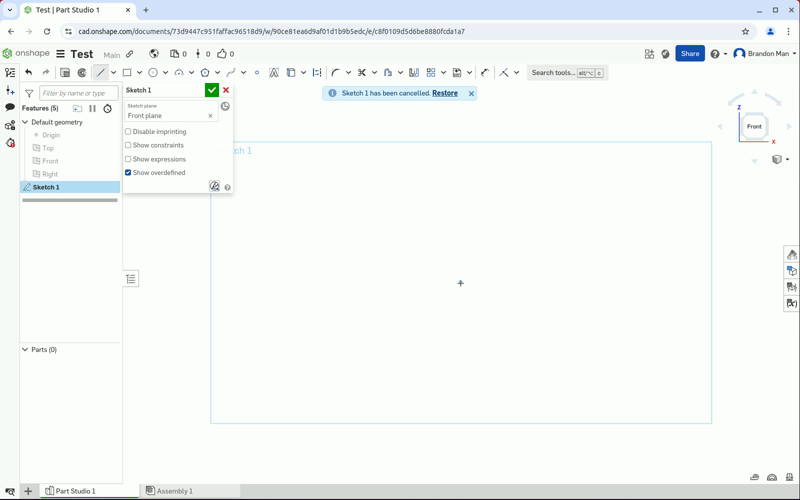
mouse_move(490, 282)
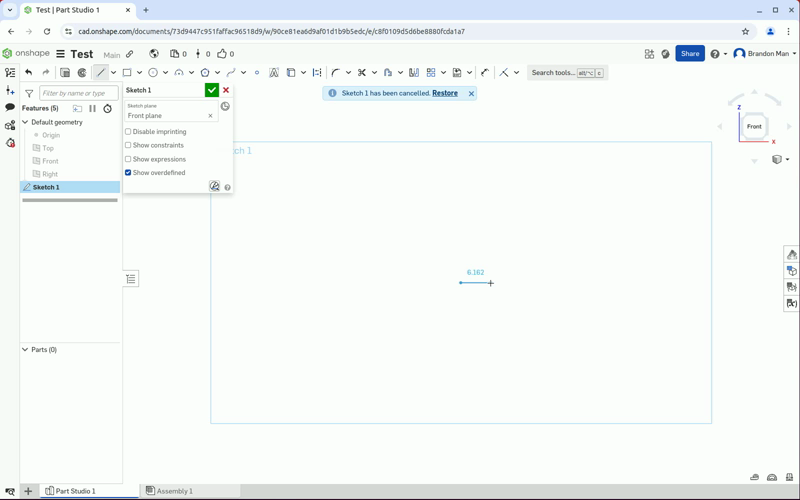
mouse_move(517, 282)
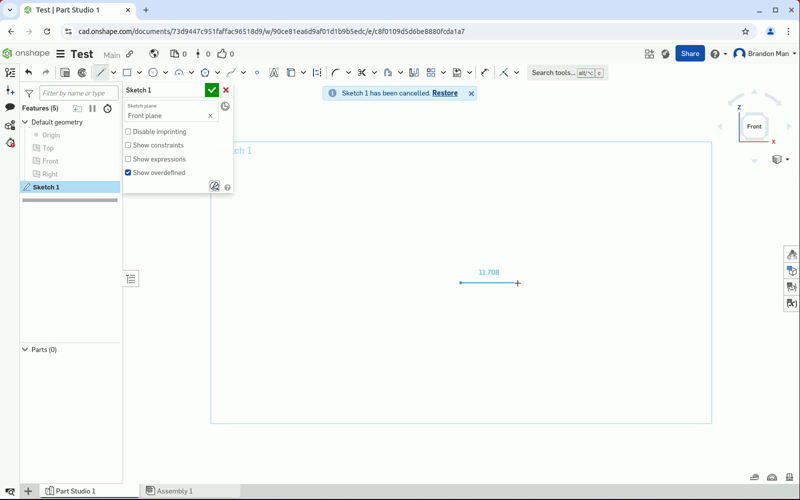
click(517, 282)
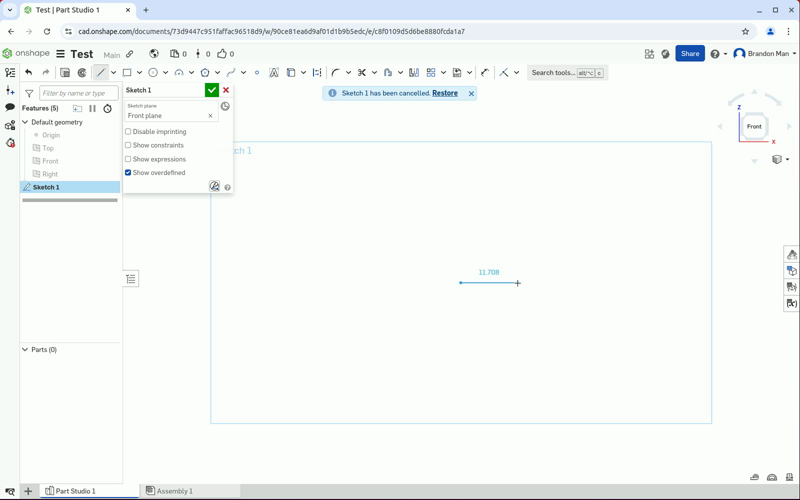
key_up(shift)
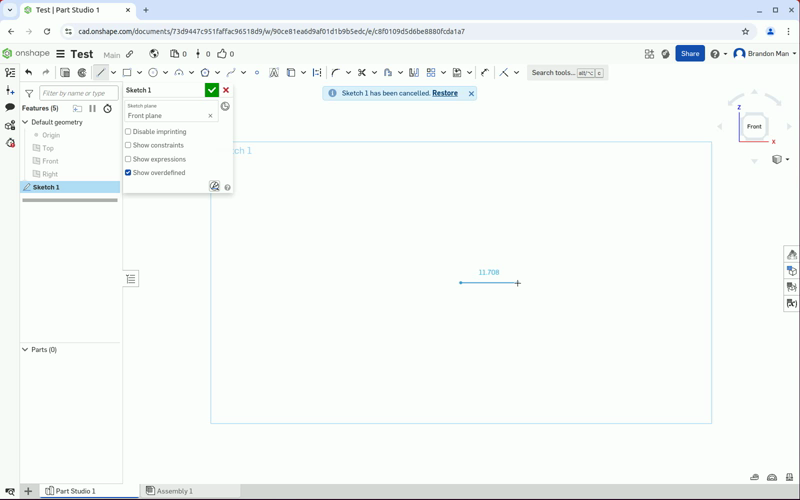
key_down(shift)
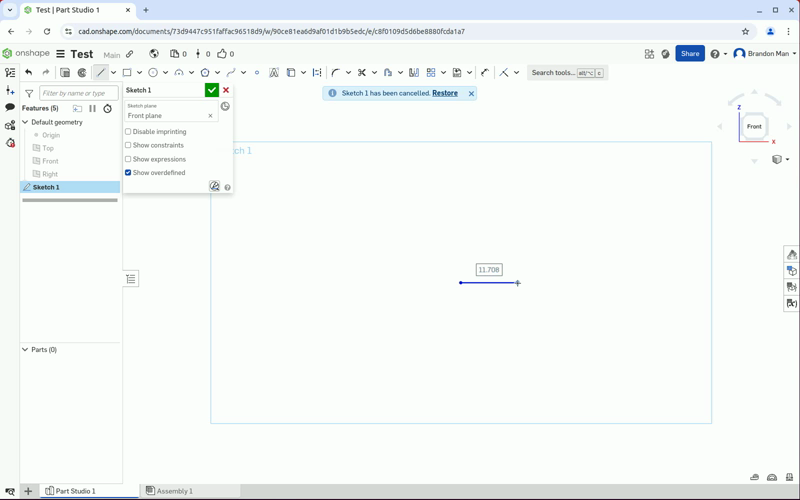
mouse_move(547, 282)
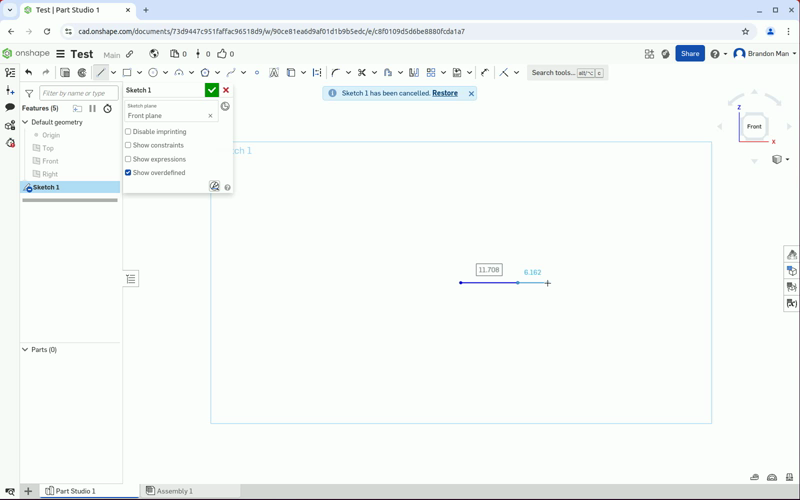
mouse_move(517, 226)
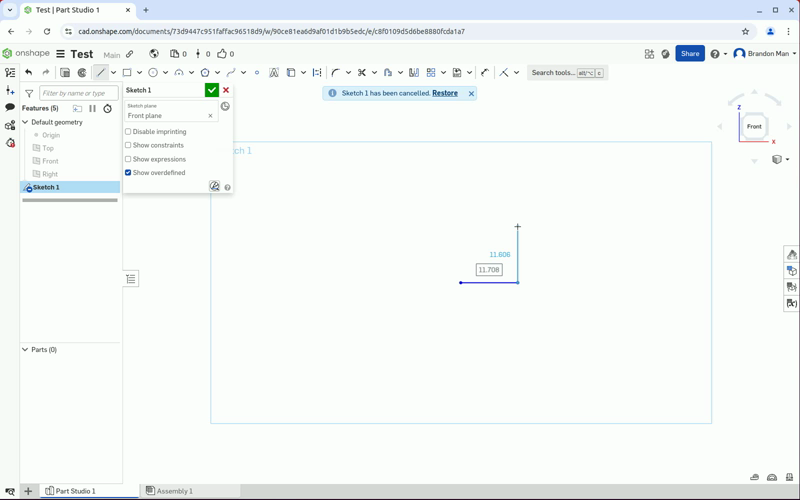
click(517, 226)
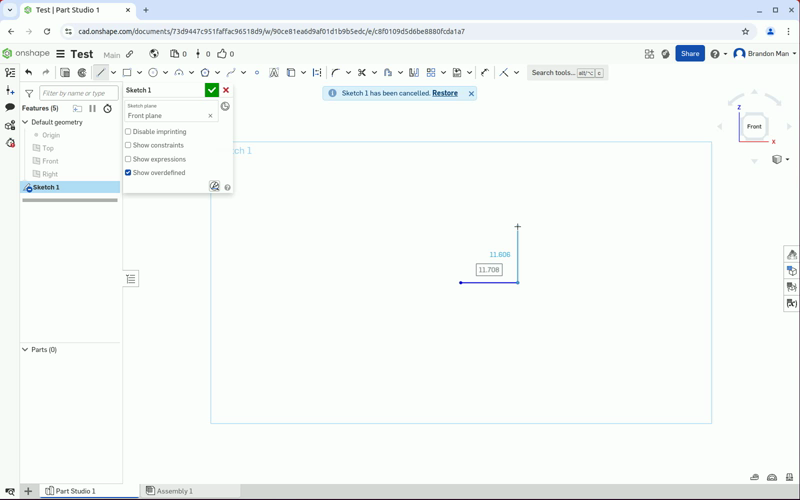
key_up(shift)
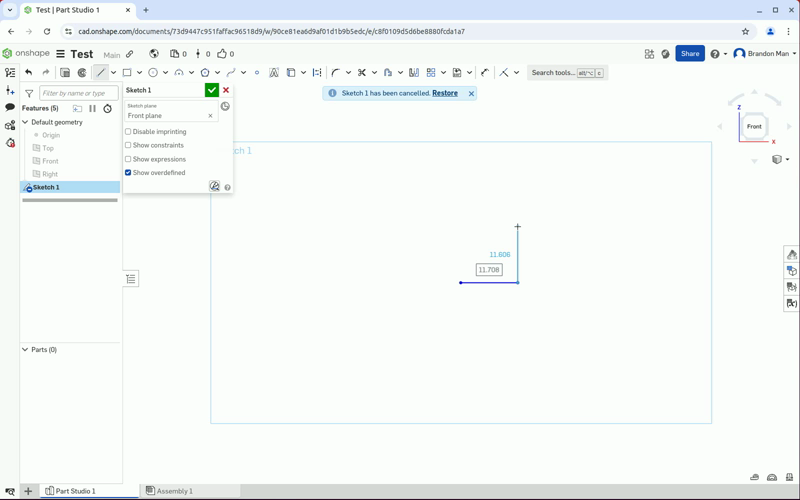
key_down(shift)
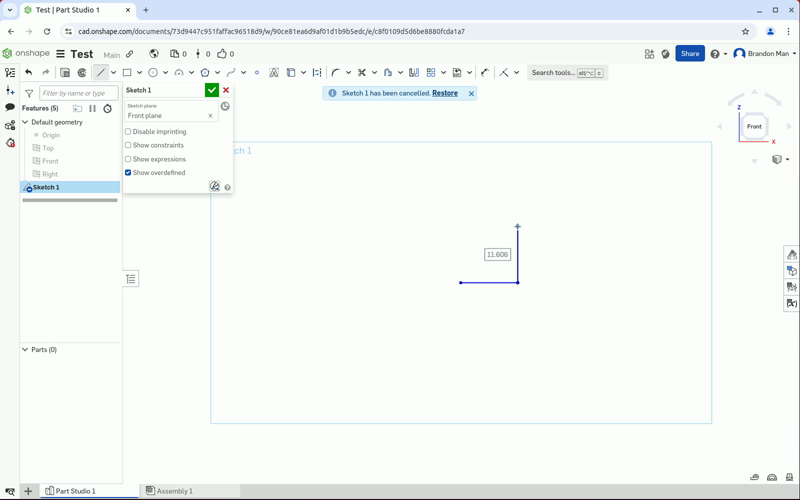
mouse_move(547, 226)
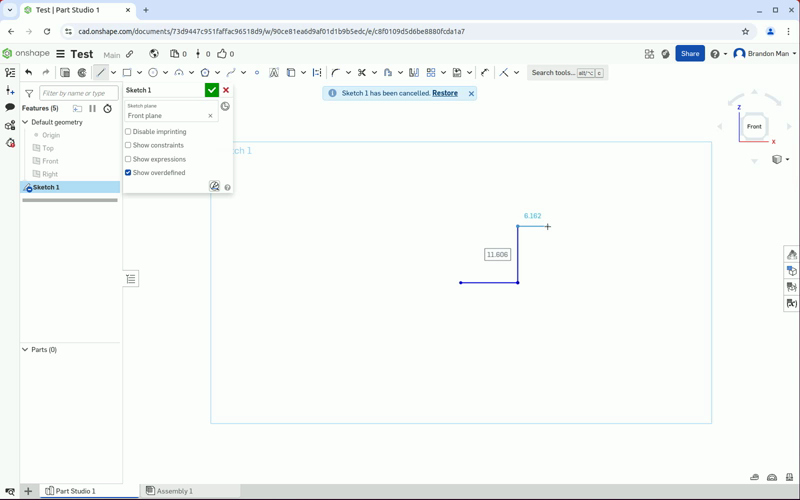
mouse_move(460, 226)
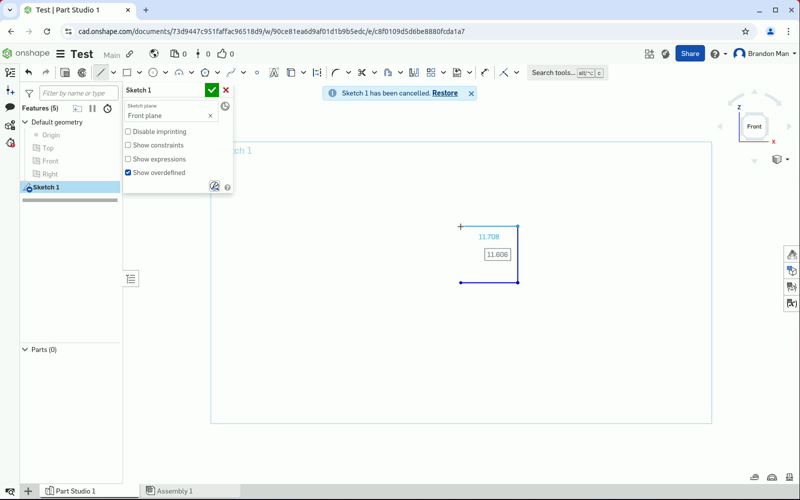
click(460, 226)
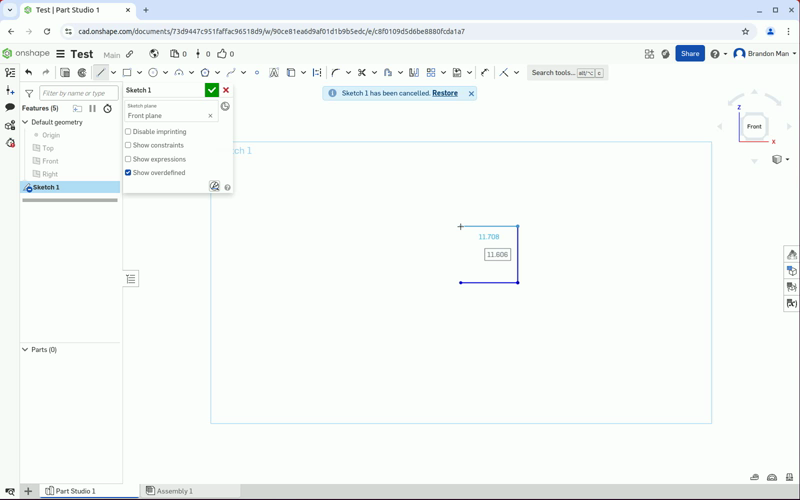
key_up(shift)
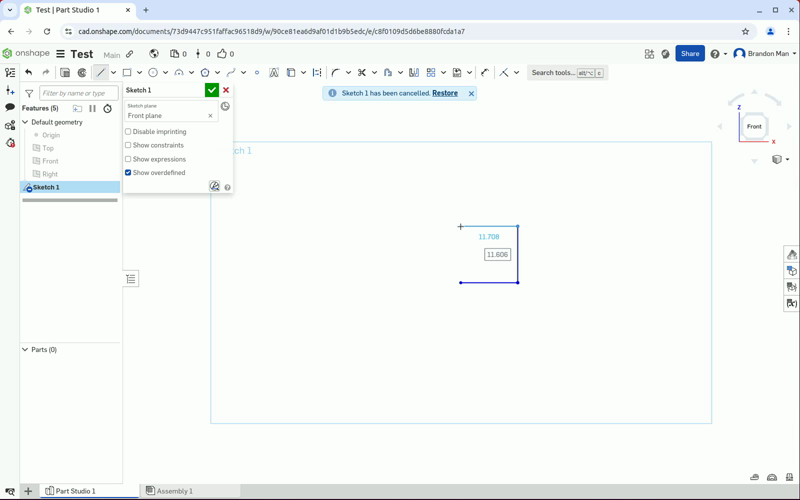
mouse_move(490, 226)
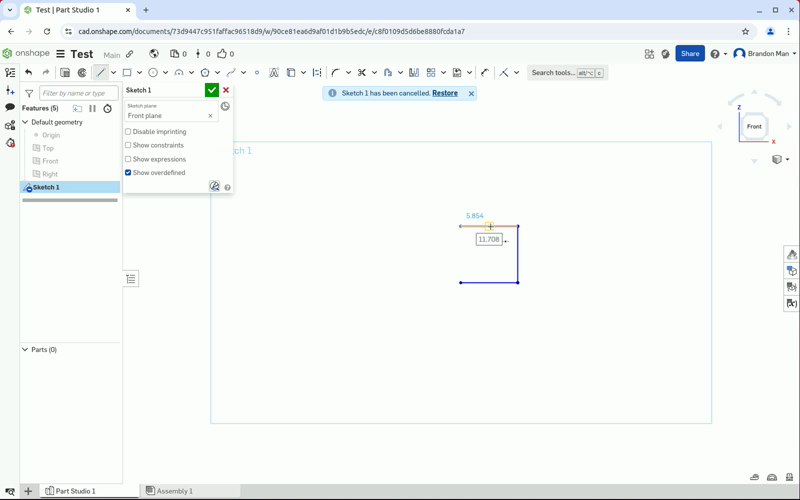
key_down(shift)
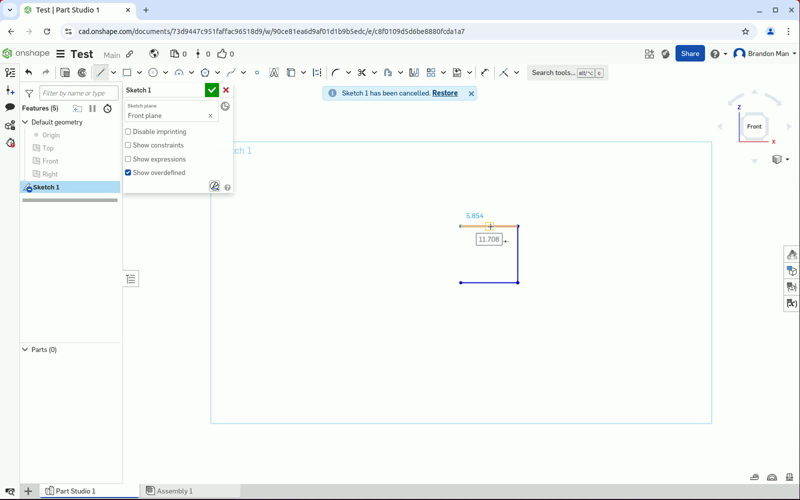
mouse_move(460, 282)
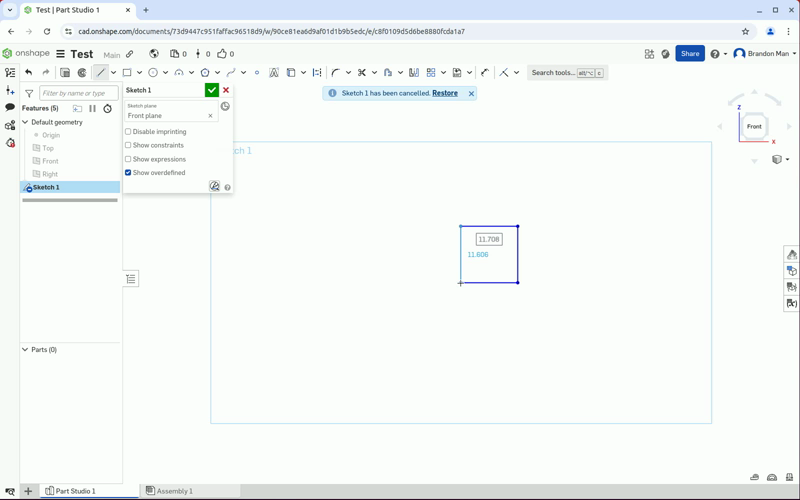
key_up(shift)
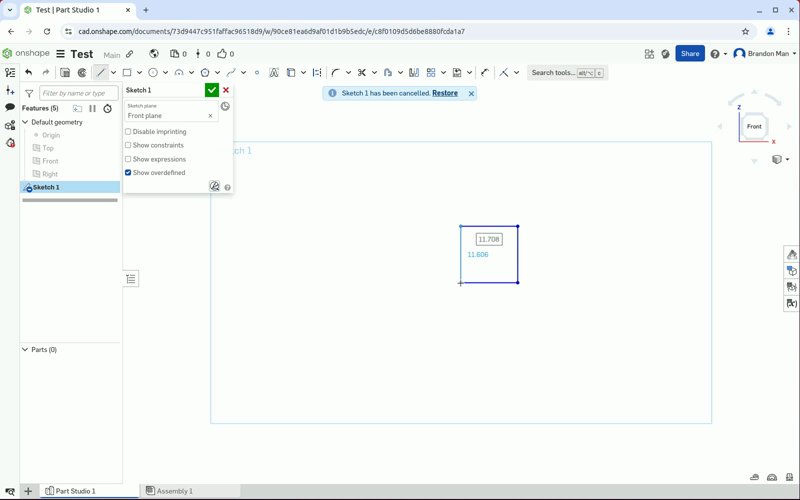
click(460, 282)
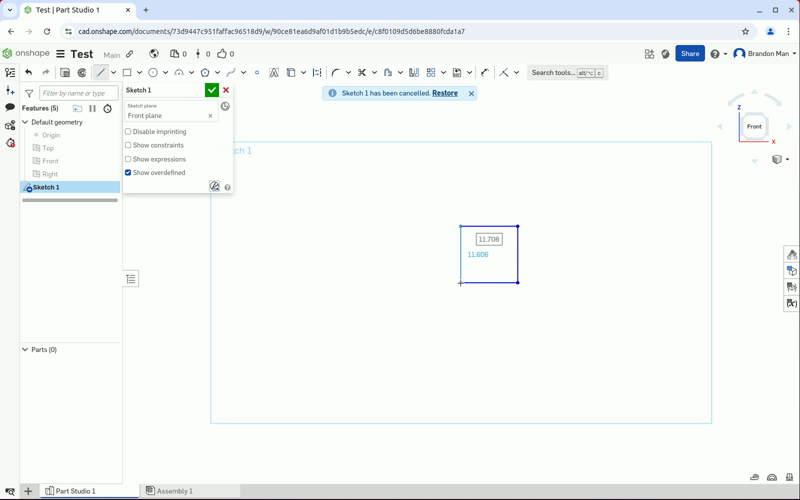
key(esc)
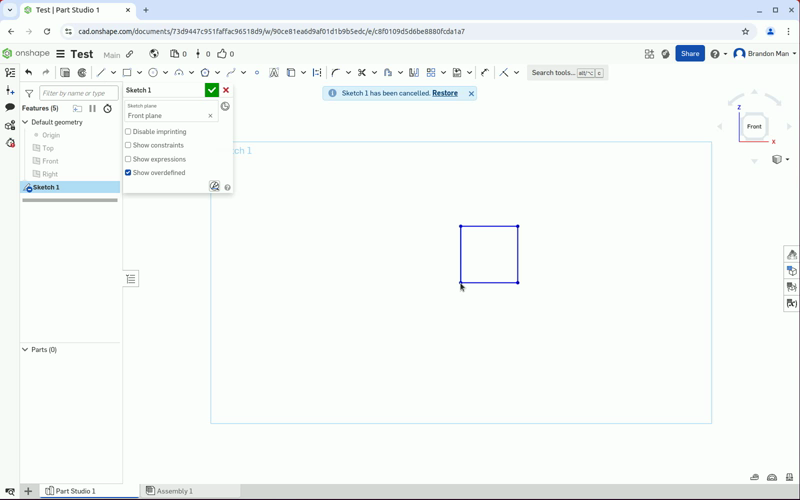
mouse_move(474, 265)
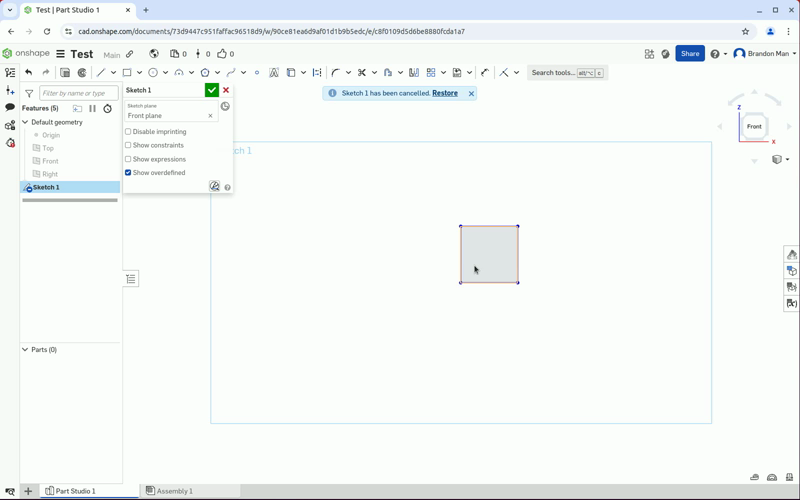
click(474, 265)
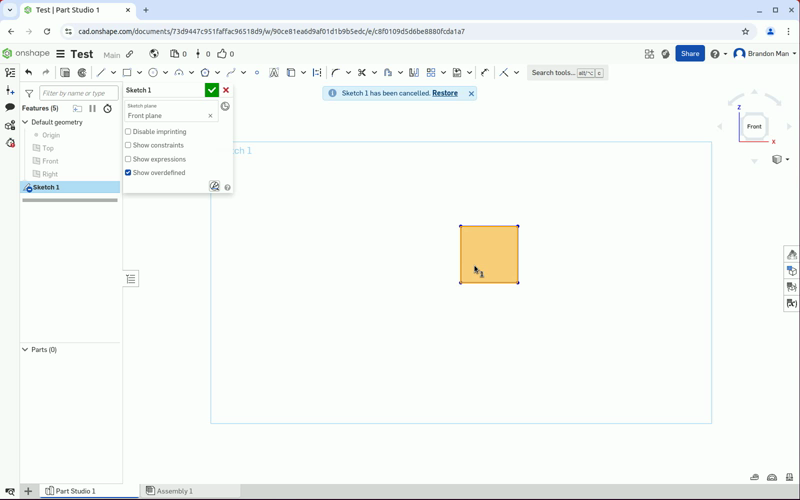
mouse_move(73, 352)
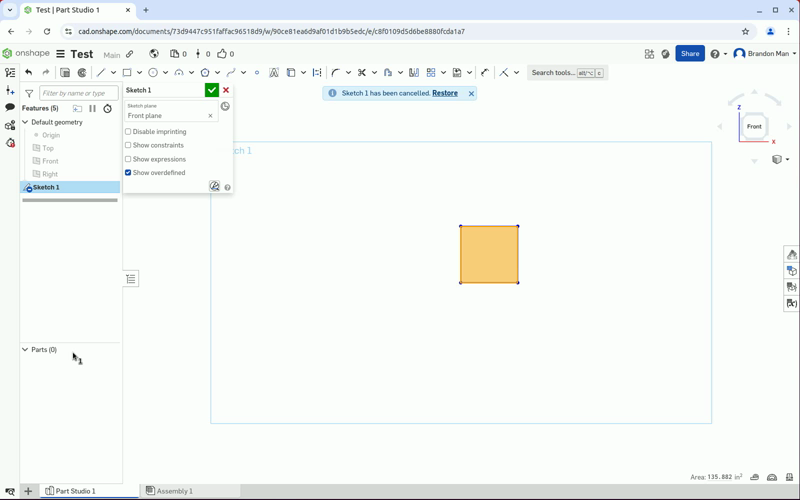
key(shift+y)
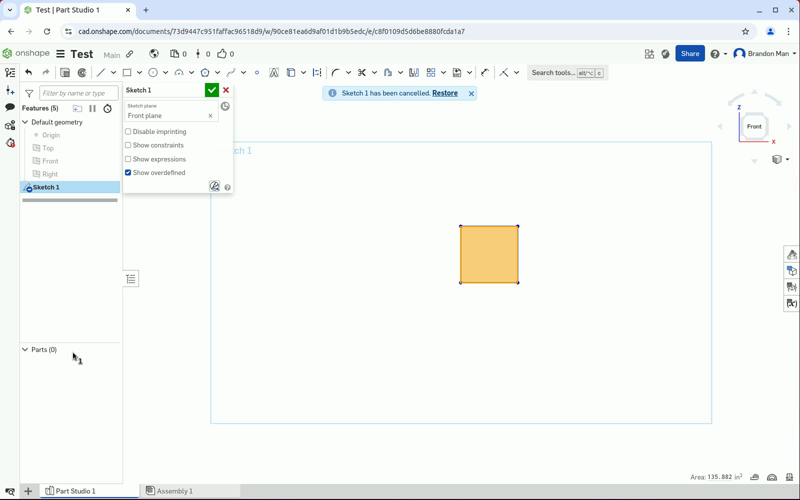
key(shift+e)
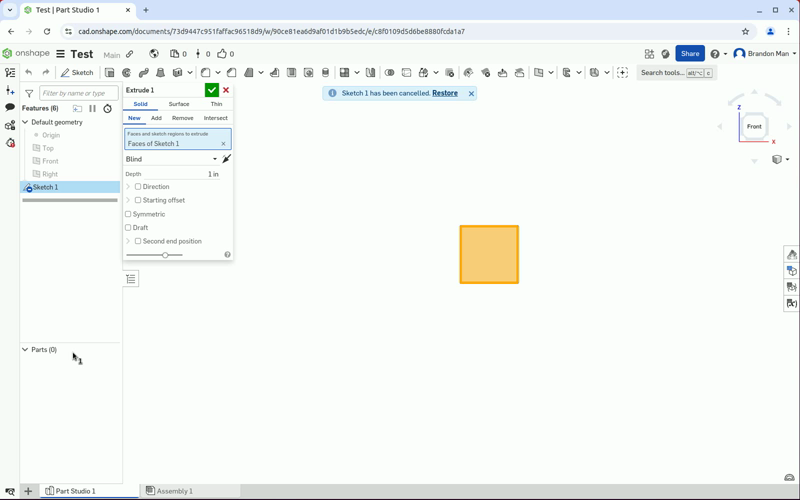
mouse_move(143, 106)
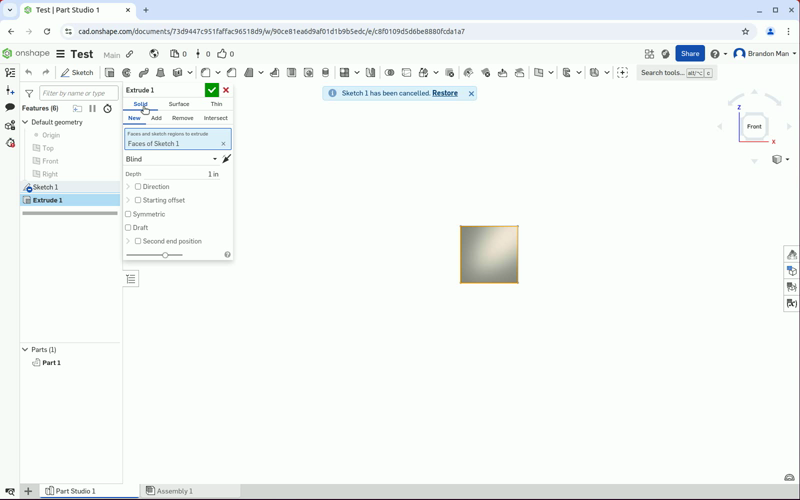
click(143, 106)
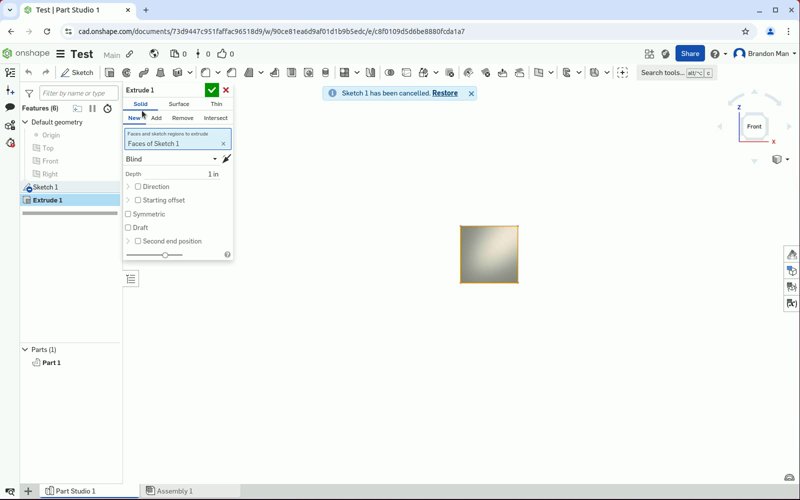
mouse_move(137, 120)
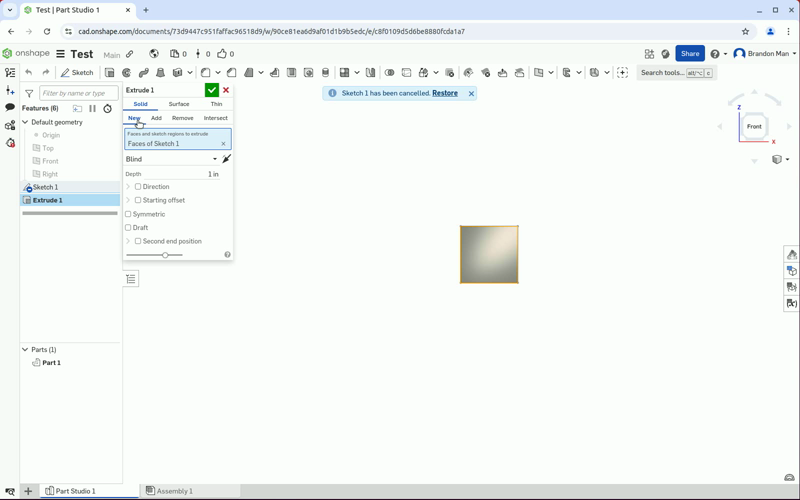
click(137, 120)
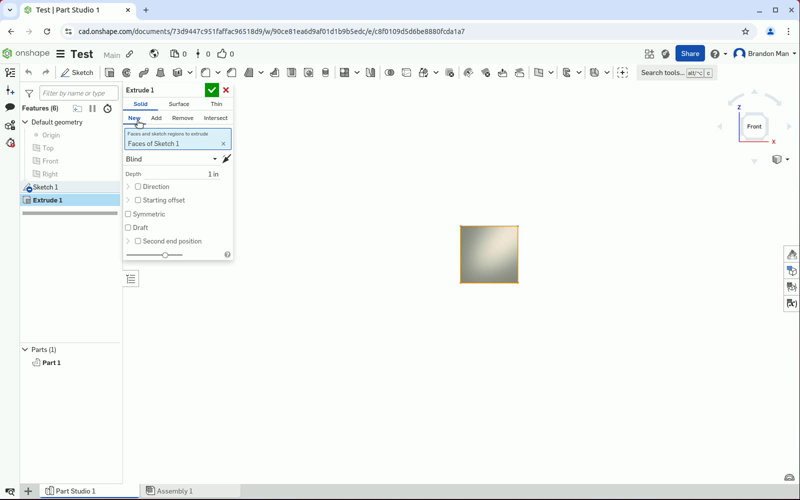
key(tab, 4)
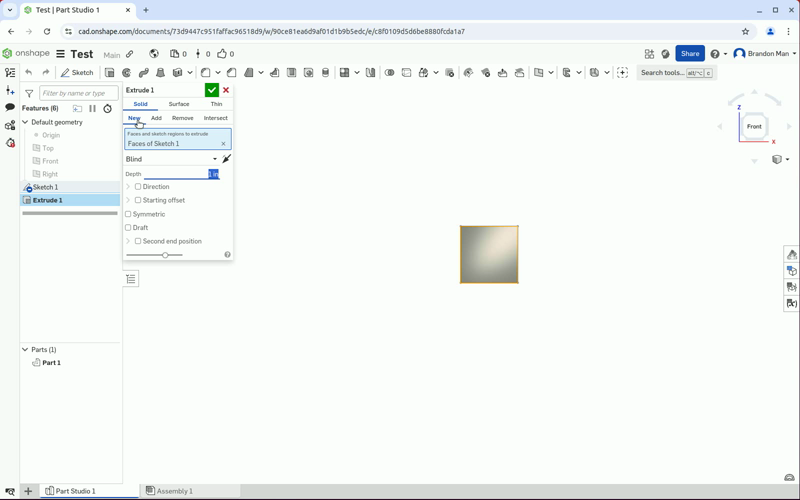
text(11.554)
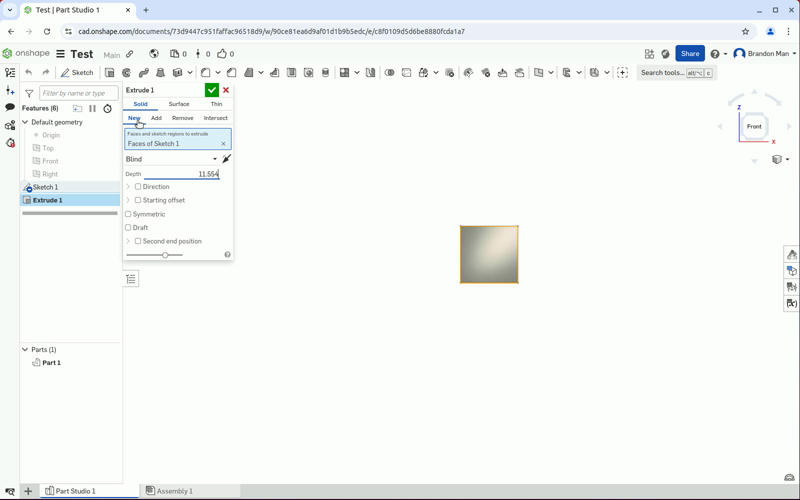
key(enter)
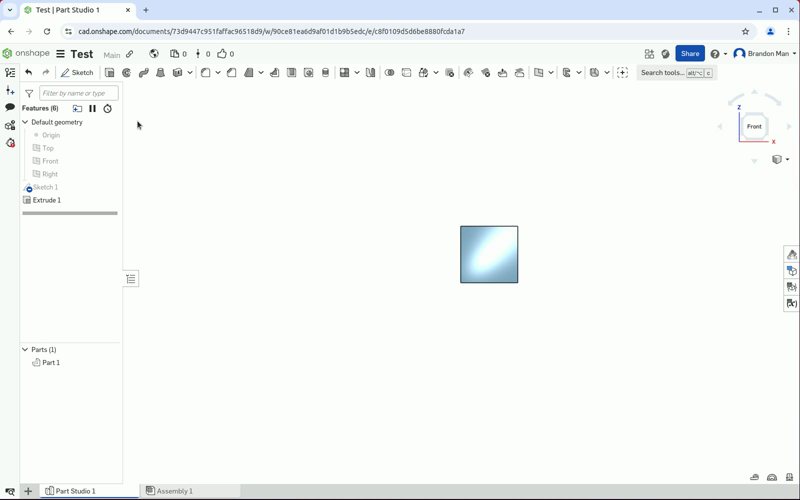
key(shift+h)
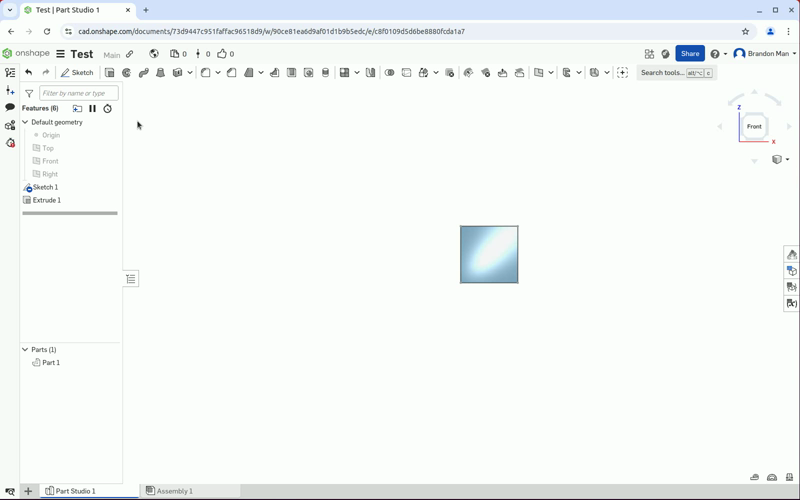
key(shift+h)
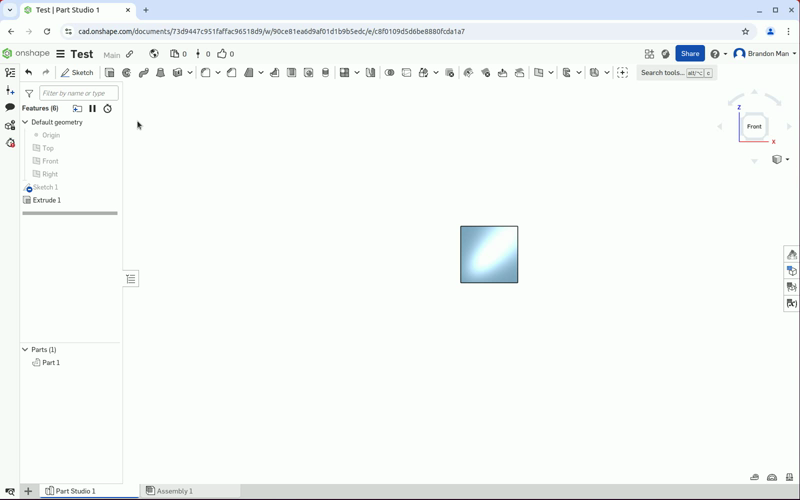
mouse_move(73, 189)
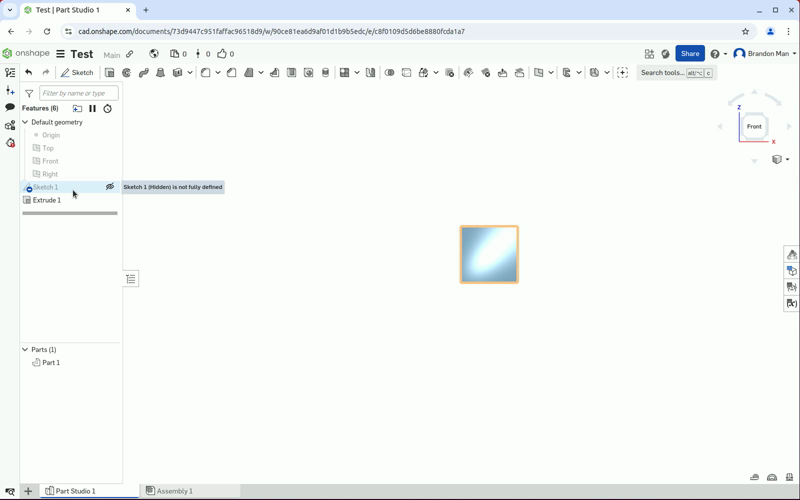
click(73, 189)
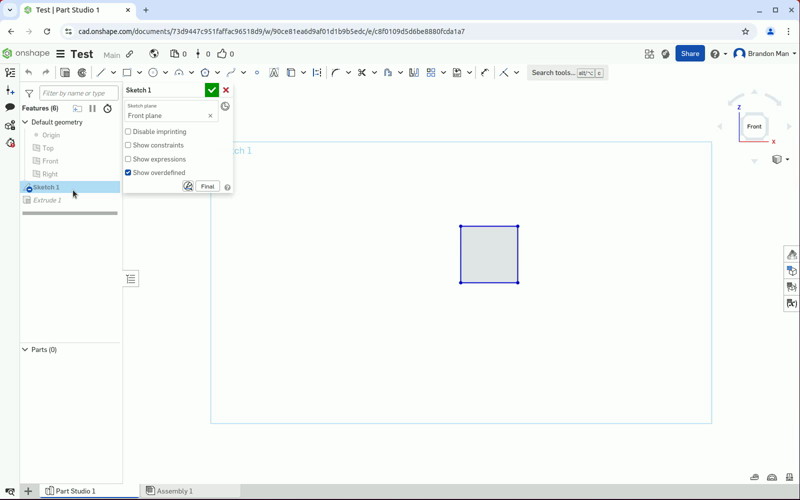
mouse_move(229, 92)
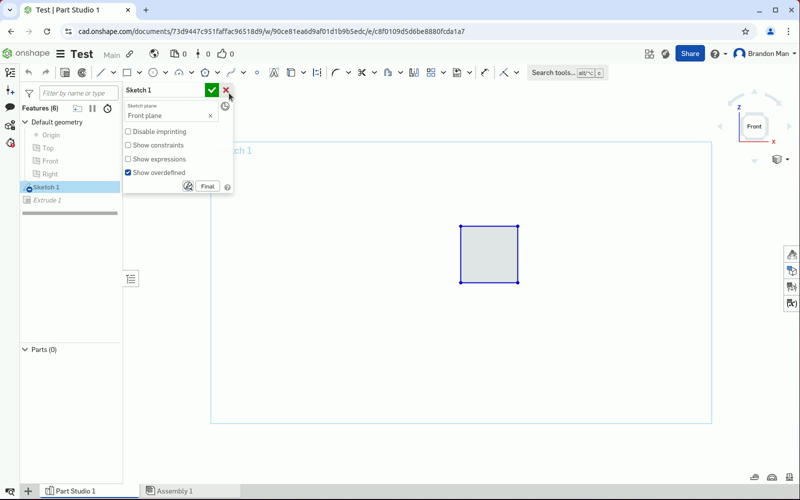
click(229, 92)
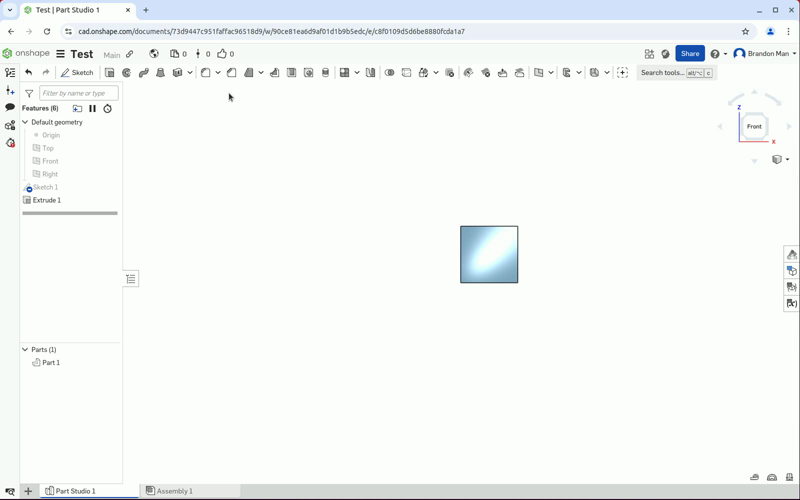
mouse_move(541, 75)
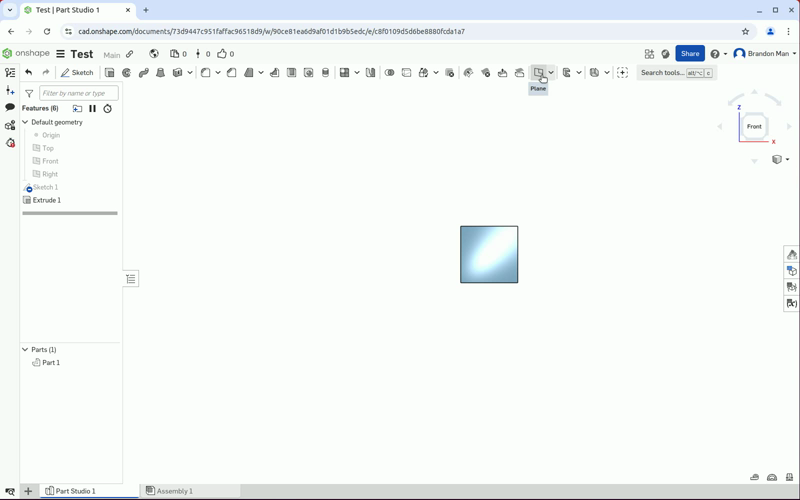
click(541, 75)
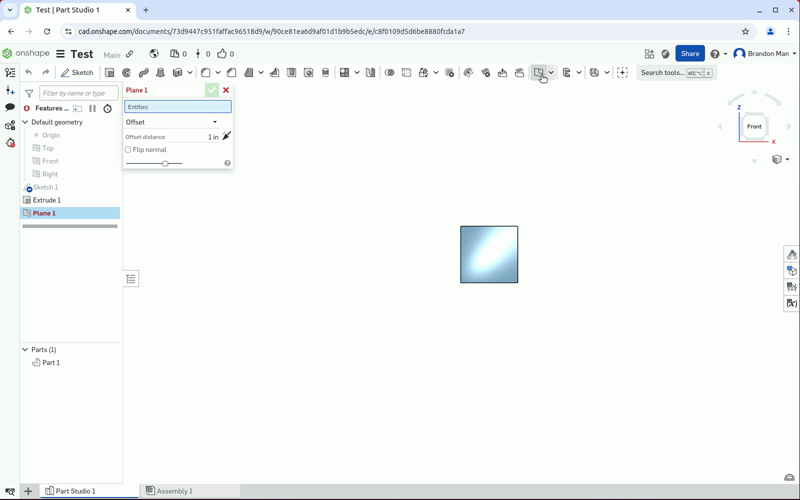
mouse_move(73, 163)
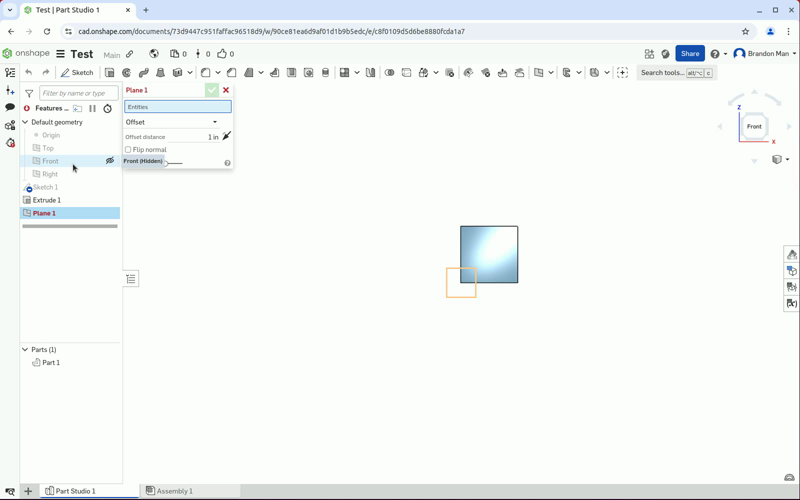
click(73, 163)
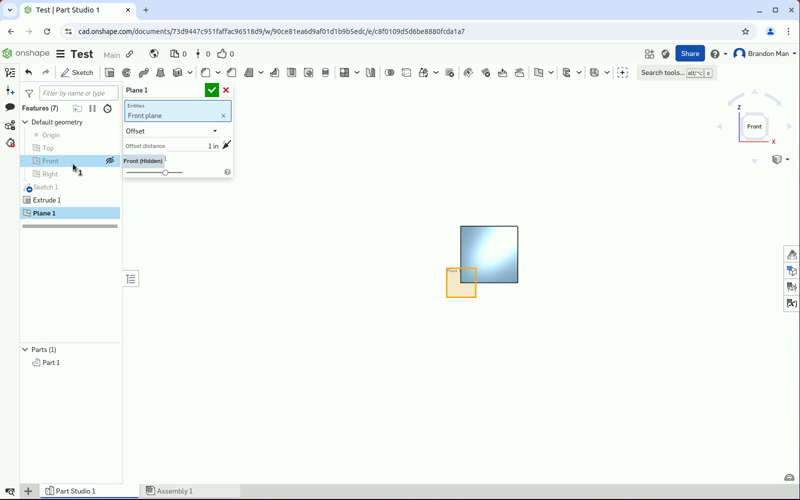
key(tab, 2)
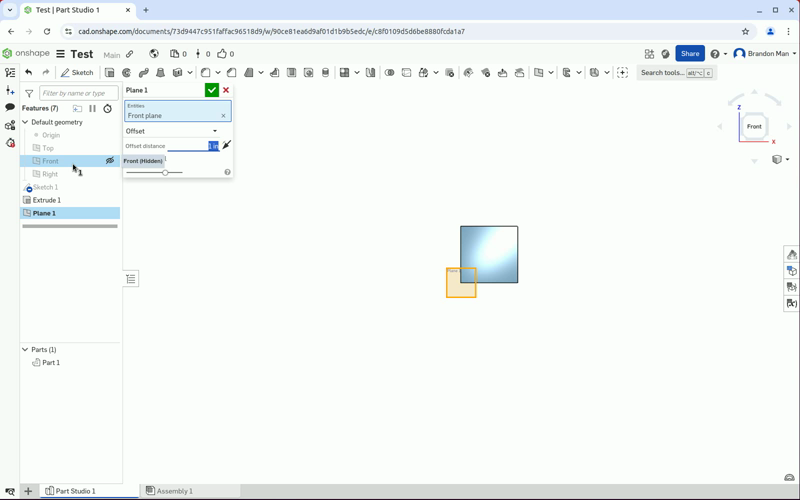
text(11.554)
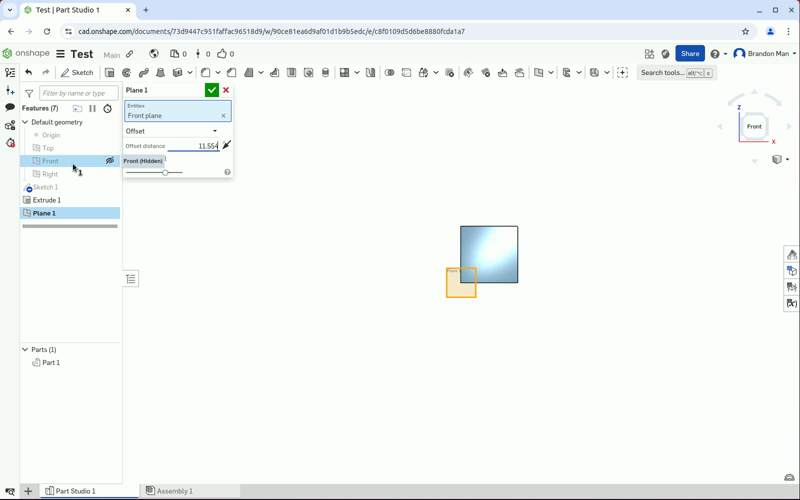
key(enter, 2)
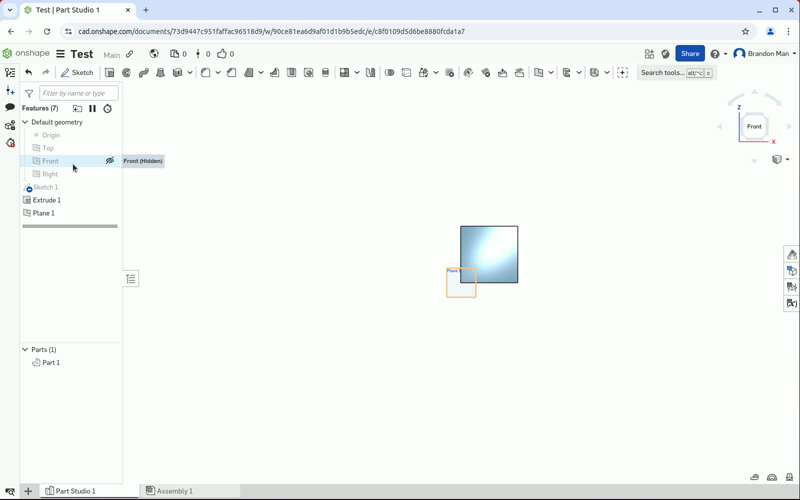
key(shift+s)
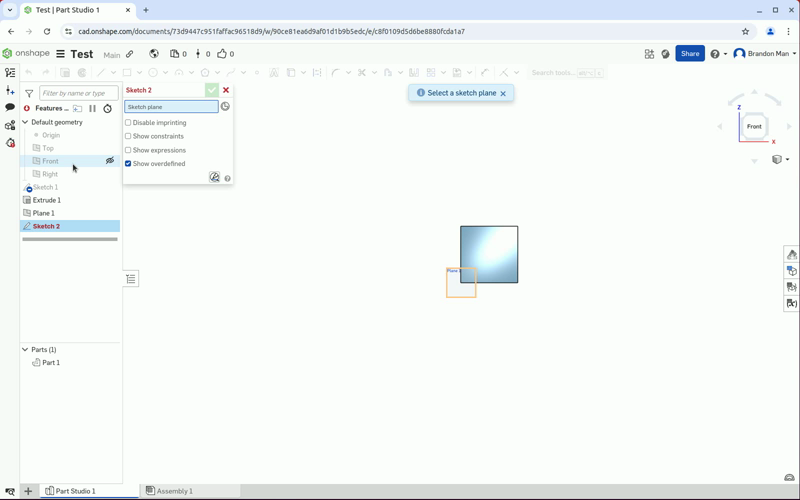
mouse_move(73, 215)
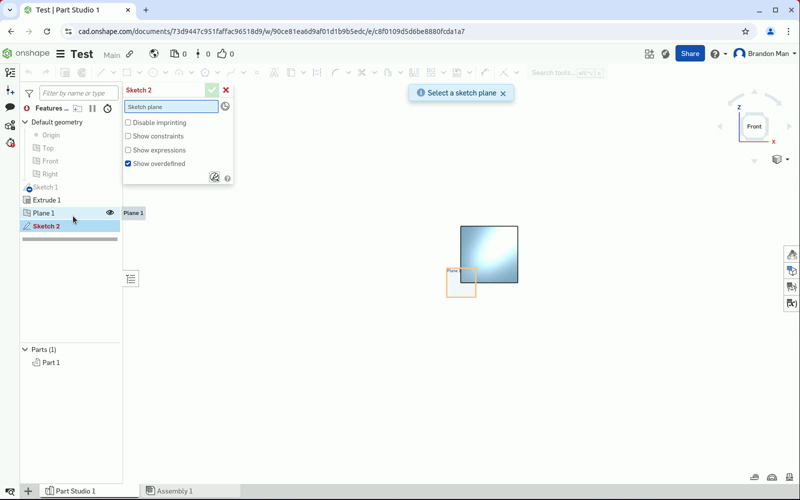
click(73, 215)
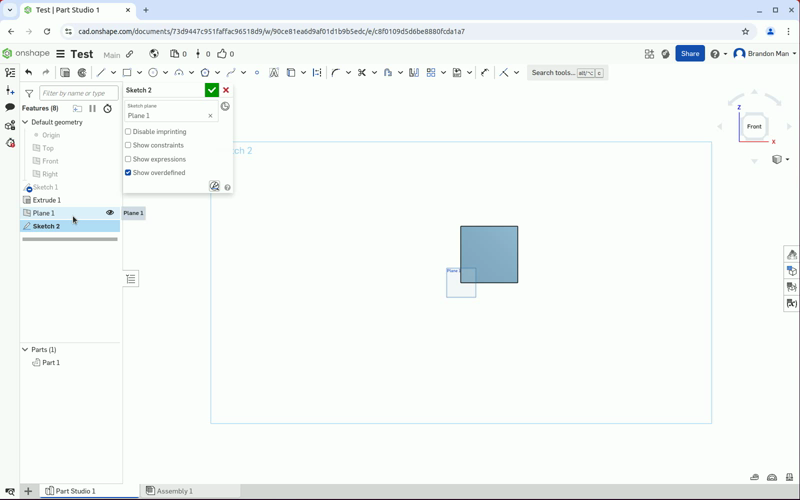
mouse_move(73, 352)
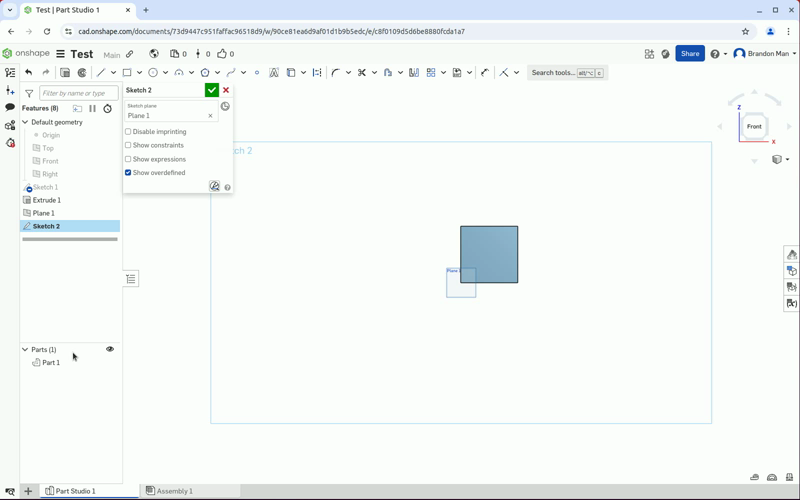
key(y)
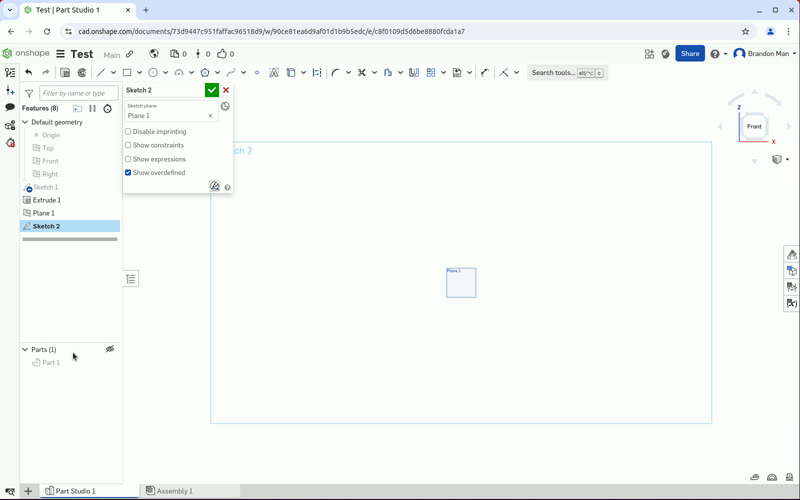
key(l)
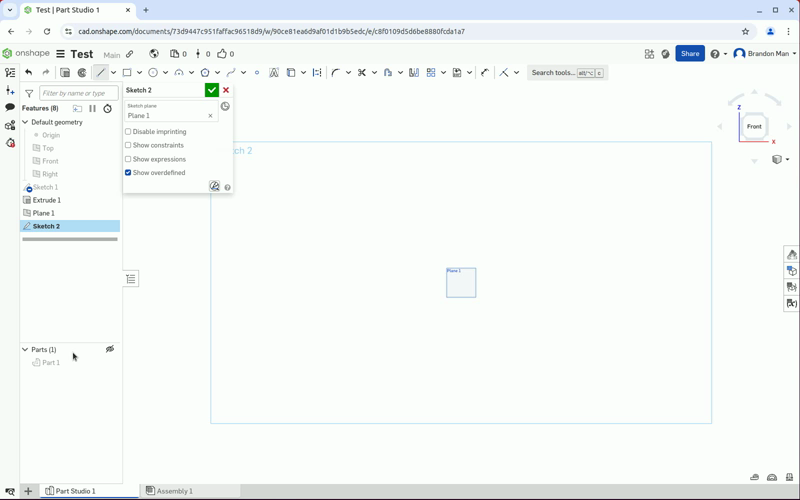
key_down(shift)
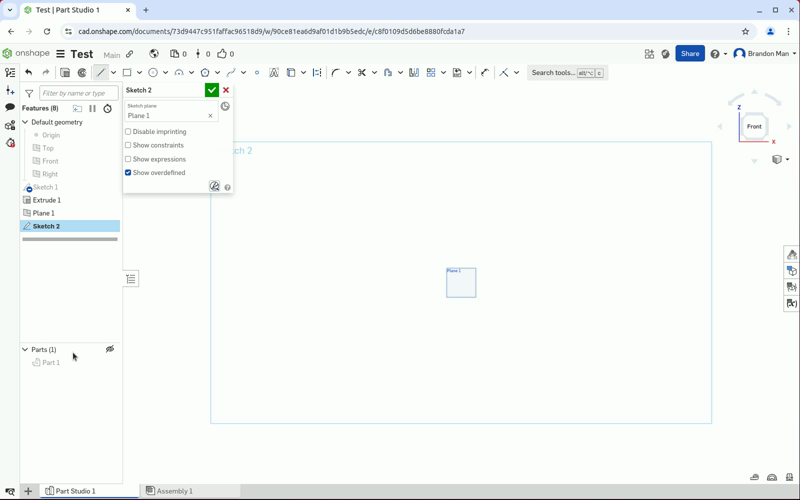
mouse_move(460, 282)
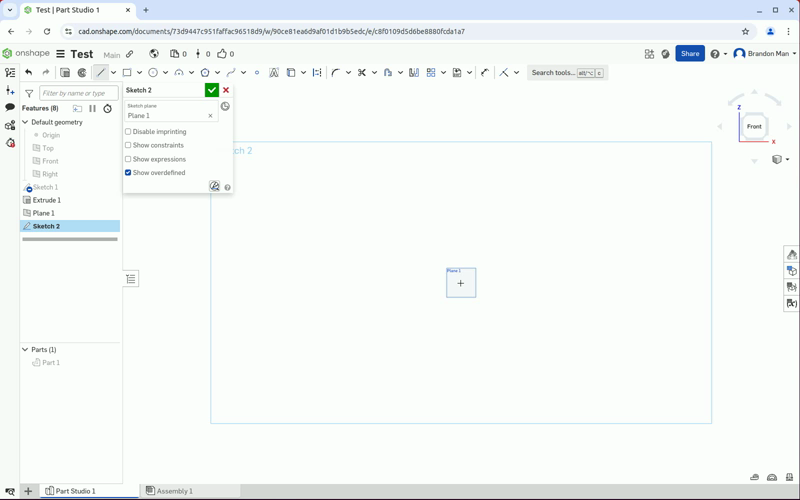
click(460, 282)
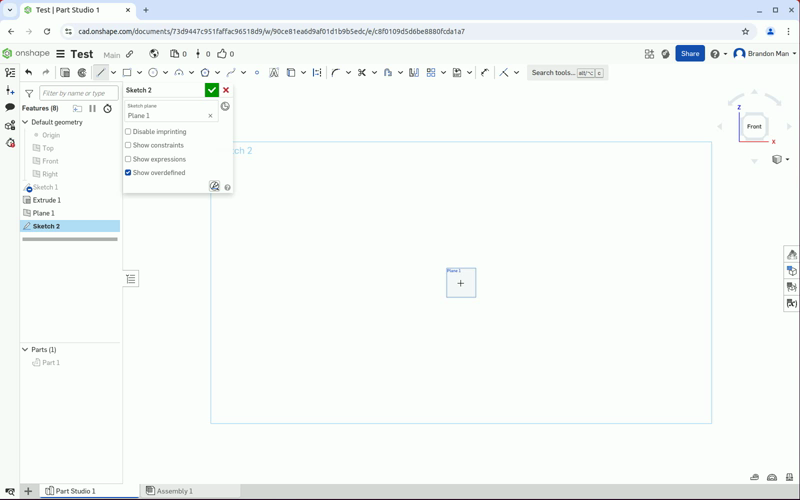
key_up(shift)
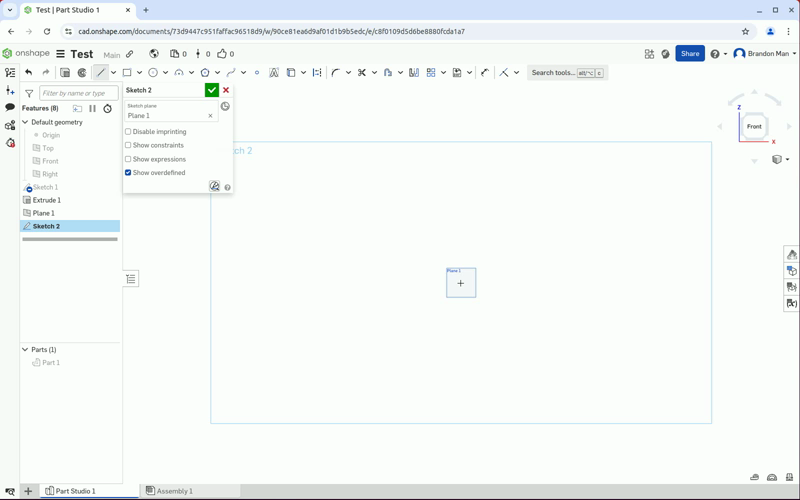
key_down(shift)
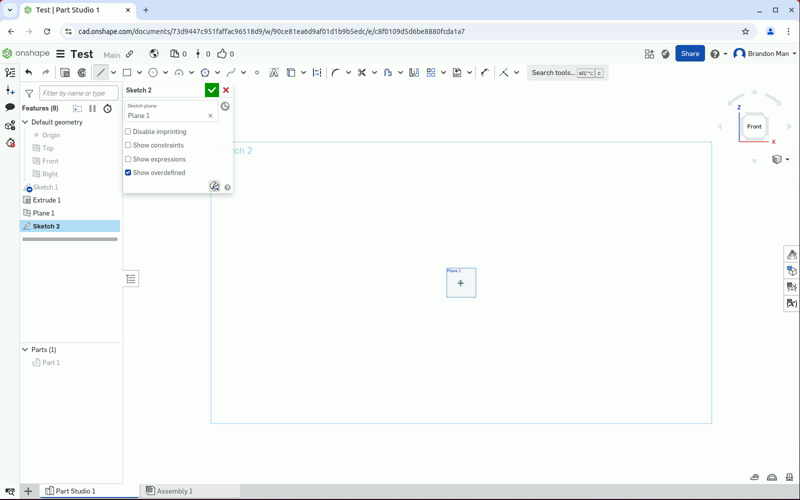
mouse_move(490, 282)
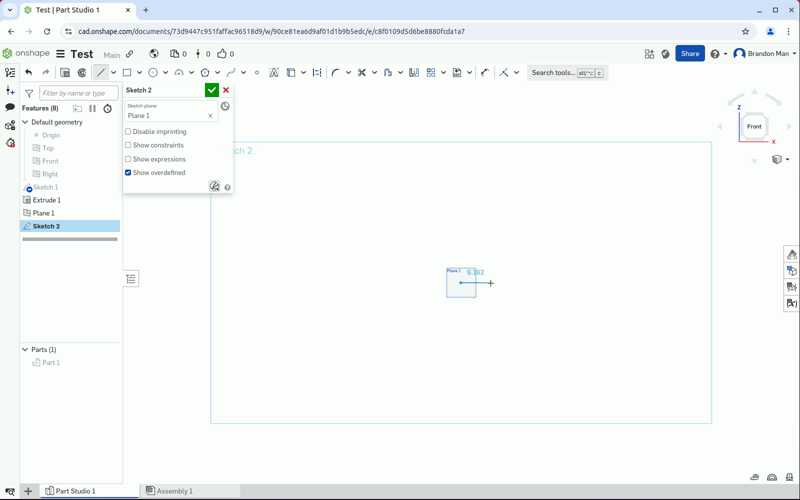
mouse_move(487, 282)
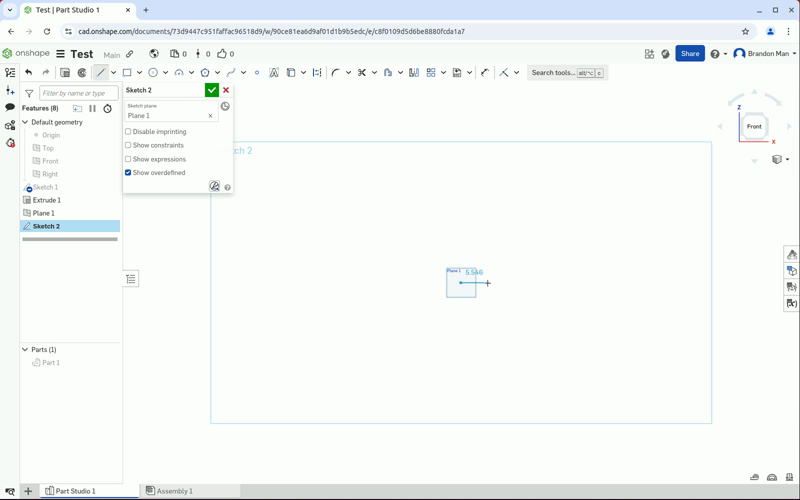
click(487, 282)
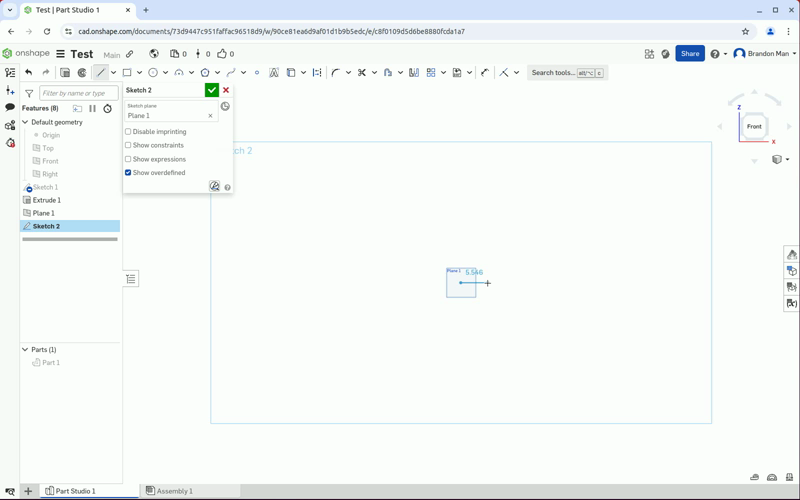
key_up(shift)
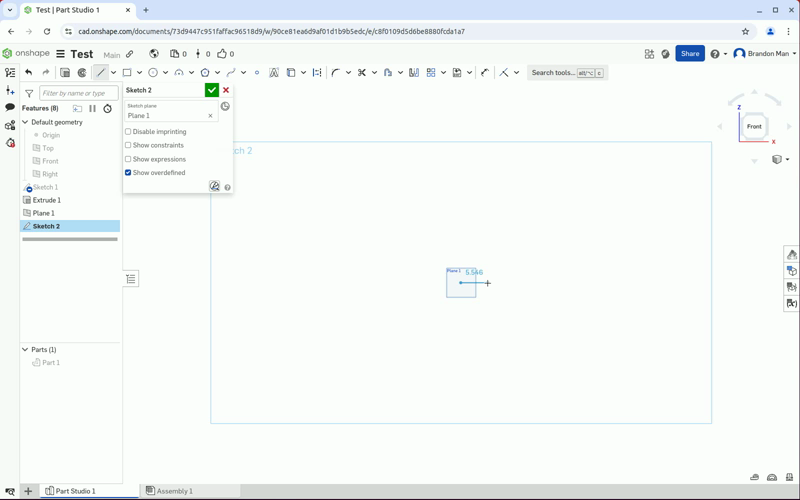
key_down(shift)
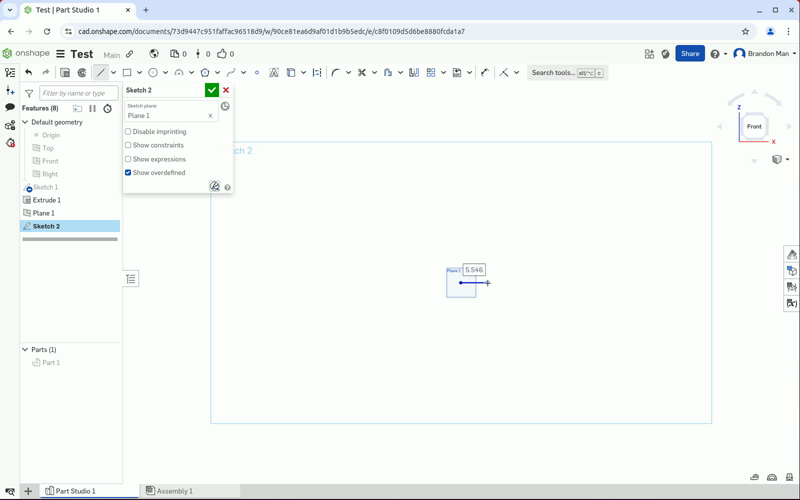
mouse_move(517, 282)
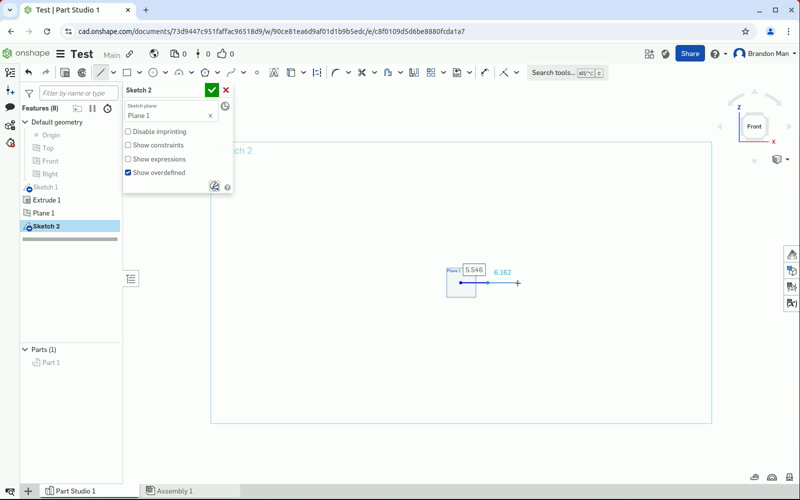
mouse_move(460, 255)
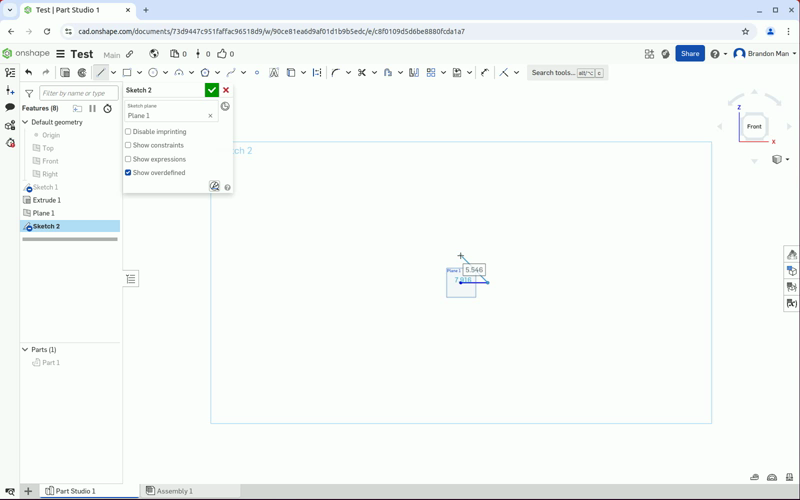
click(460, 255)
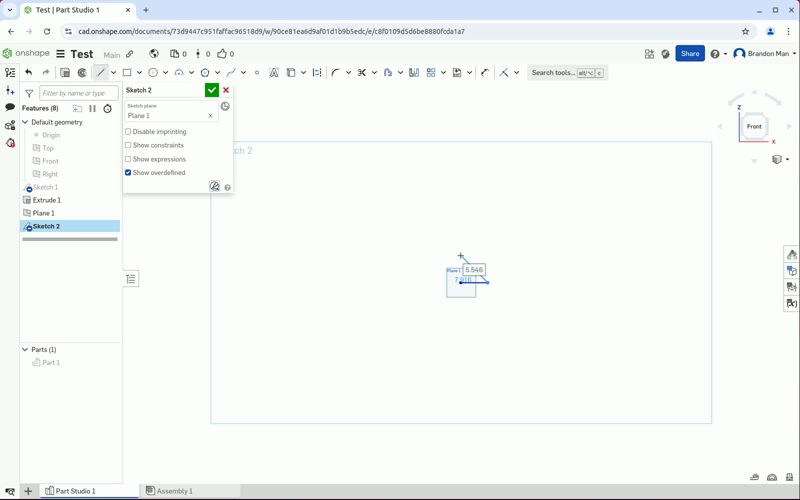
key_up(shift)
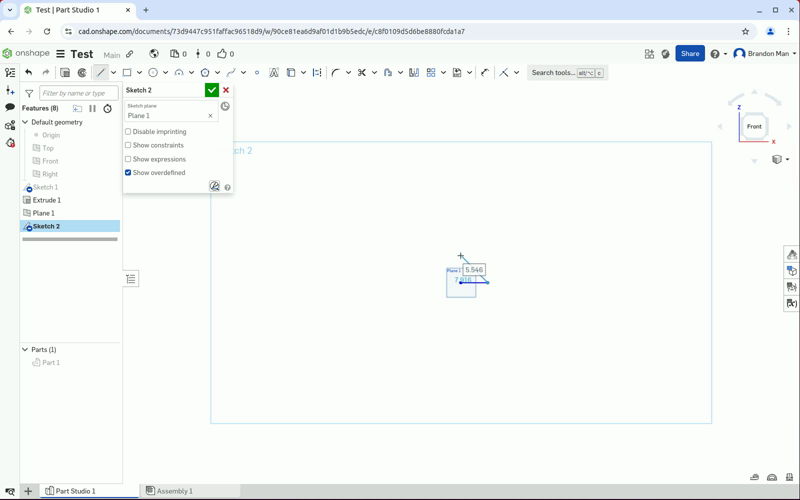
mouse_move(490, 255)
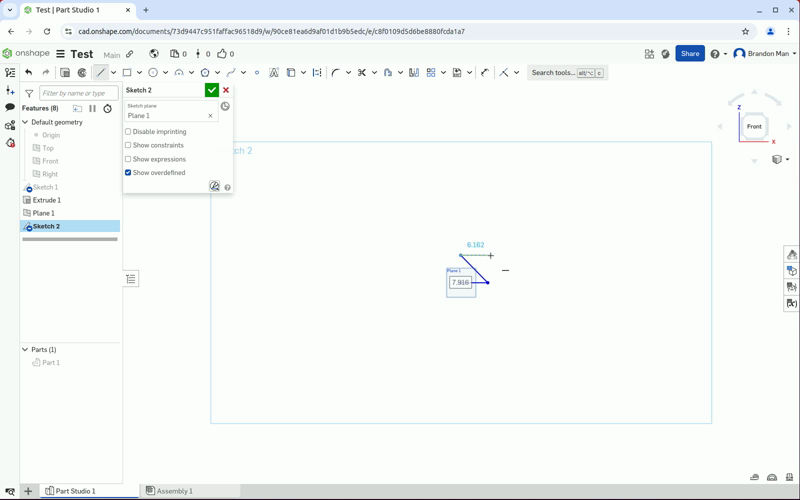
key_down(shift)
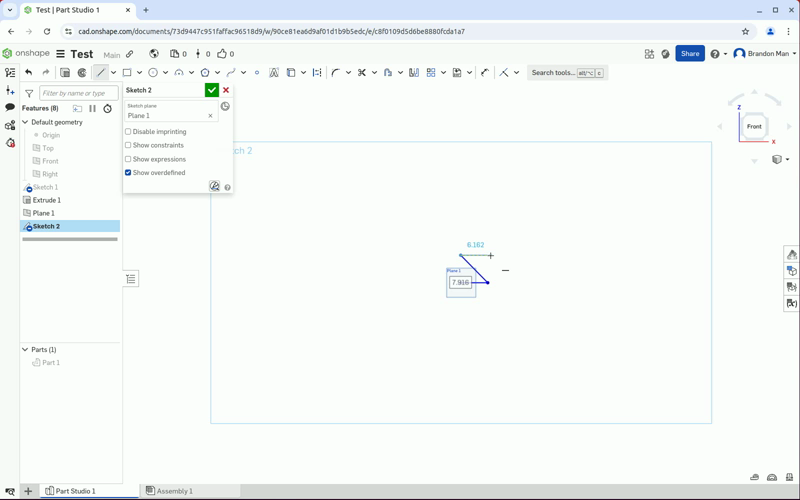
mouse_move(460, 282)
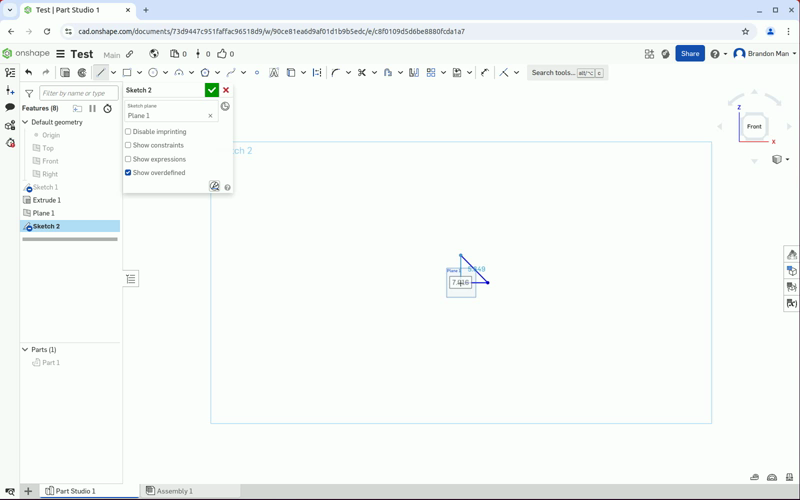
key_up(shift)
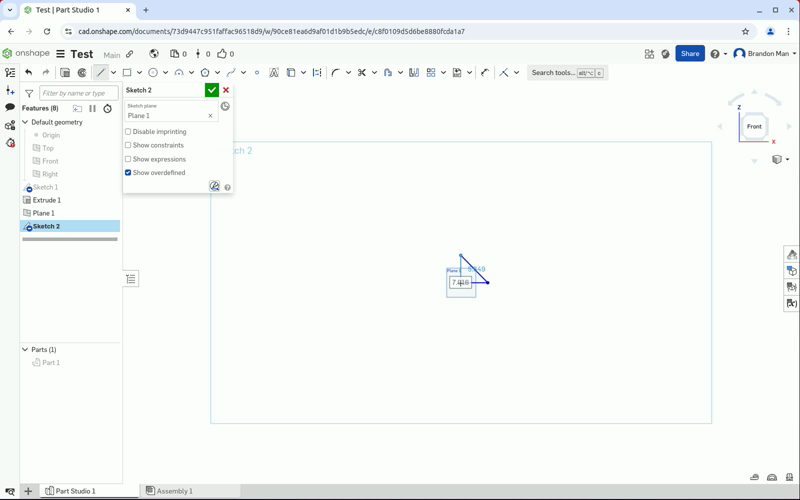
click(460, 282)
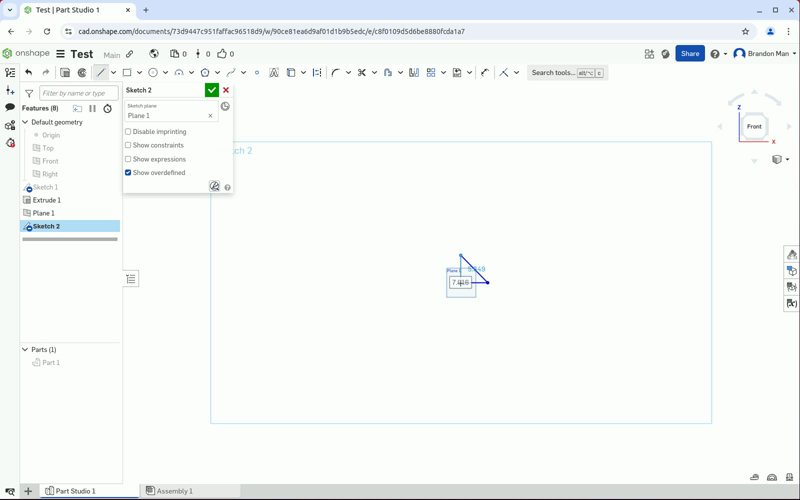
key(esc)
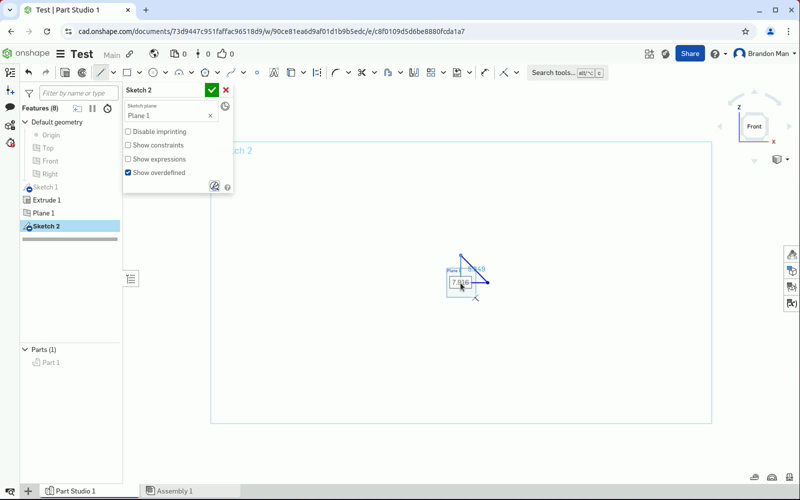
mouse_move(468, 265)
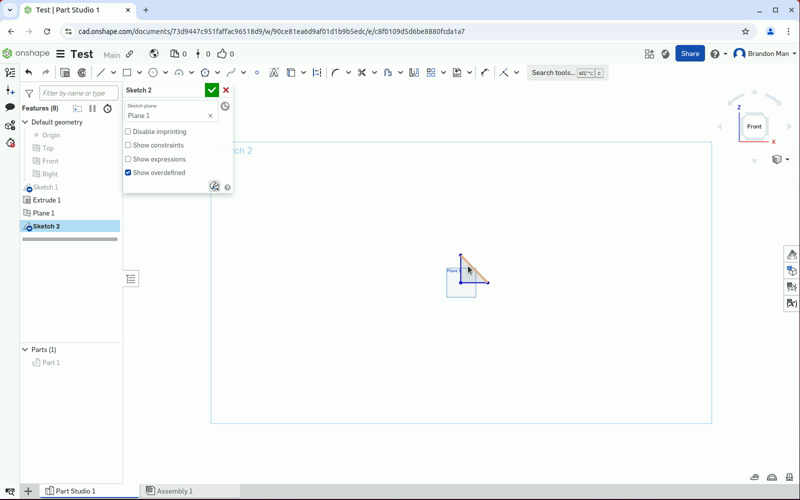
scroll(6)
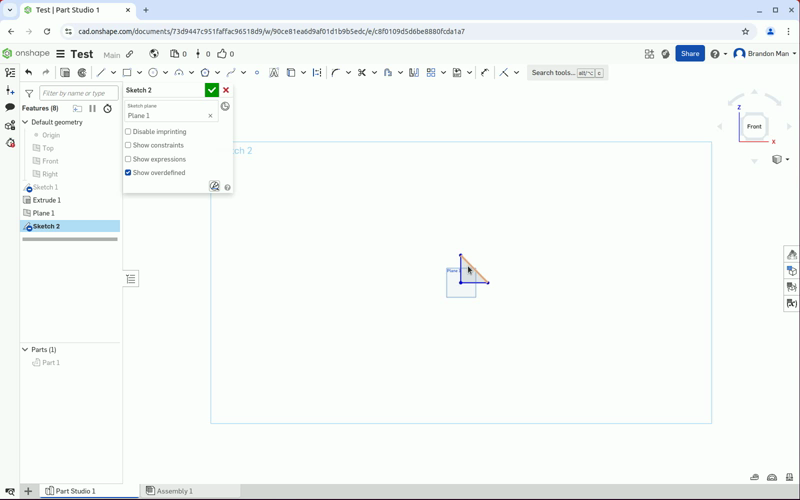
scroll(6)
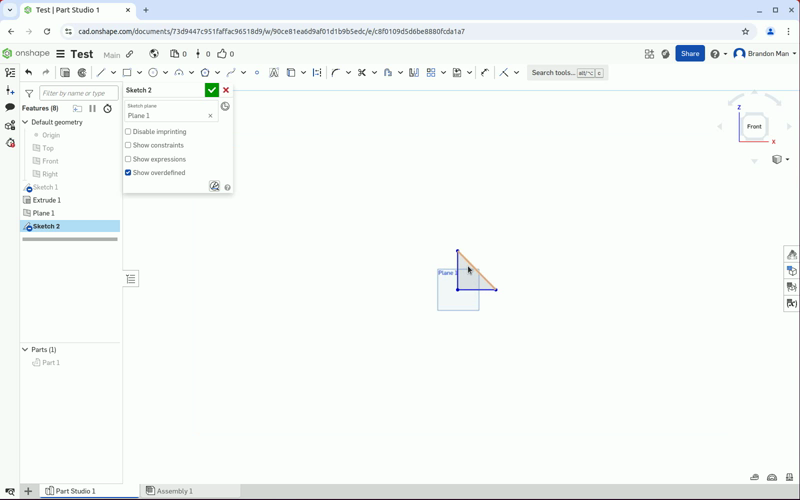
scroll(6)
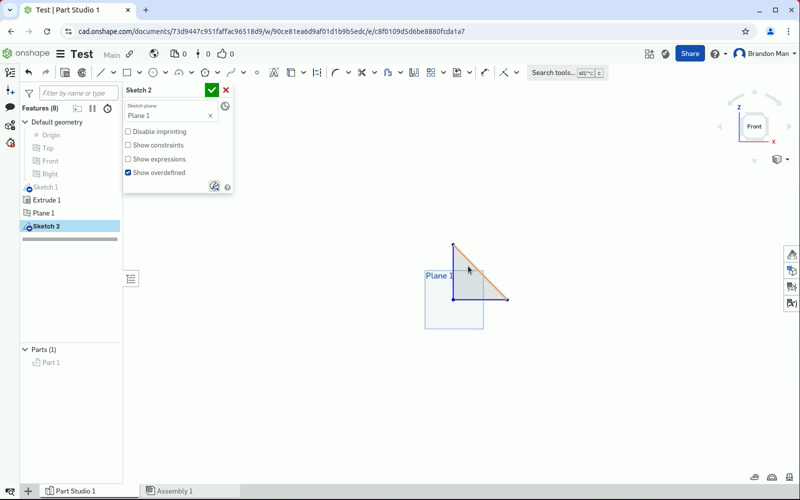
scroll(6)
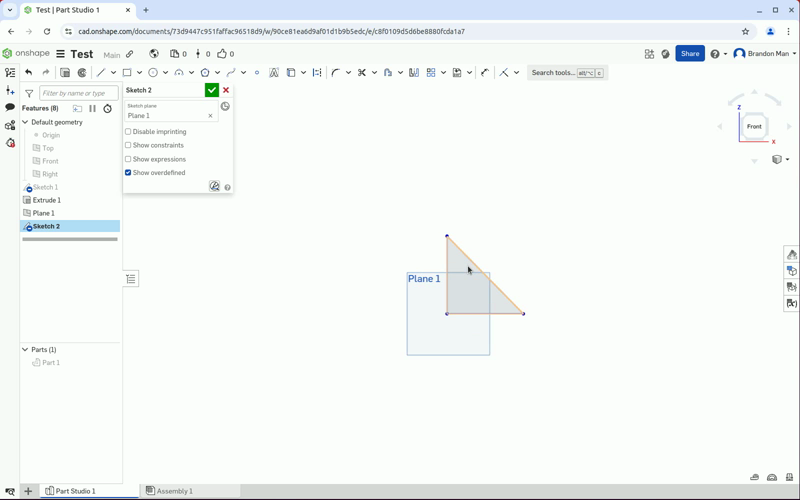
scroll(6)
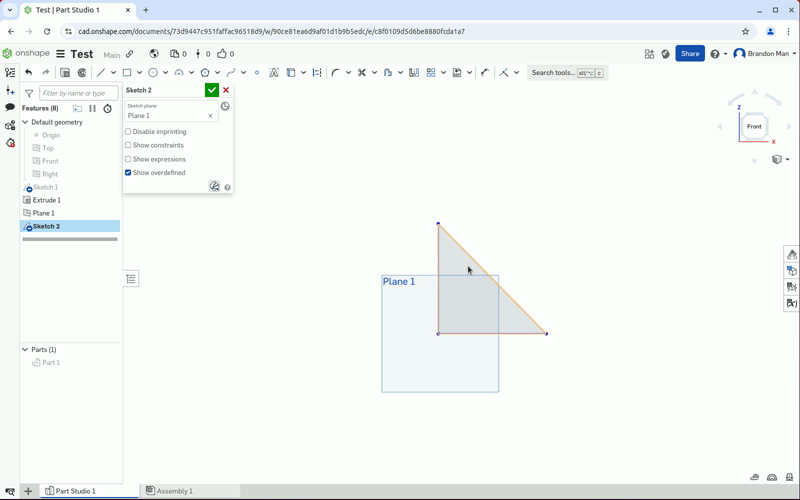
scroll(6)
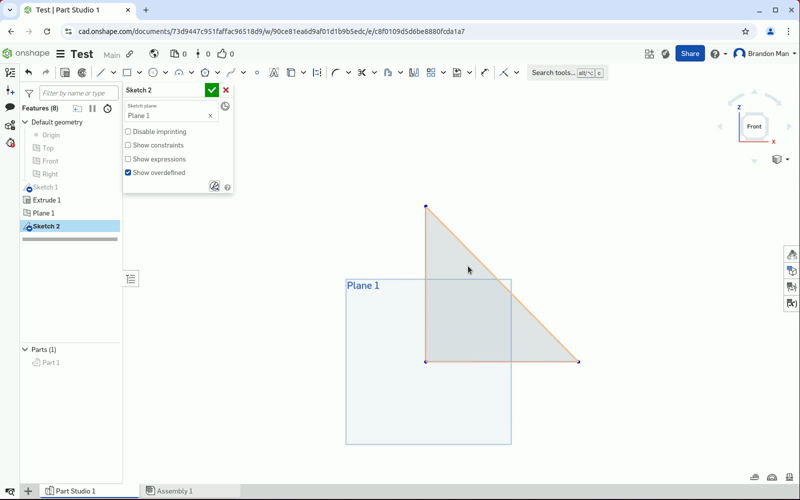
scroll(6)
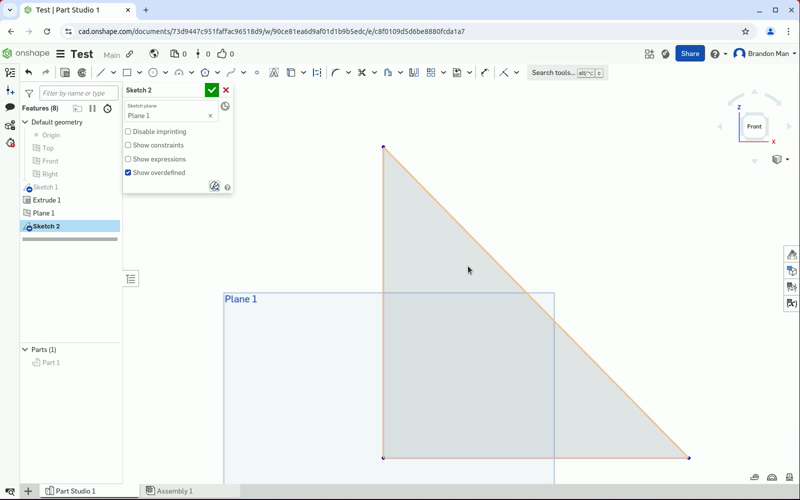
click(468, 265)
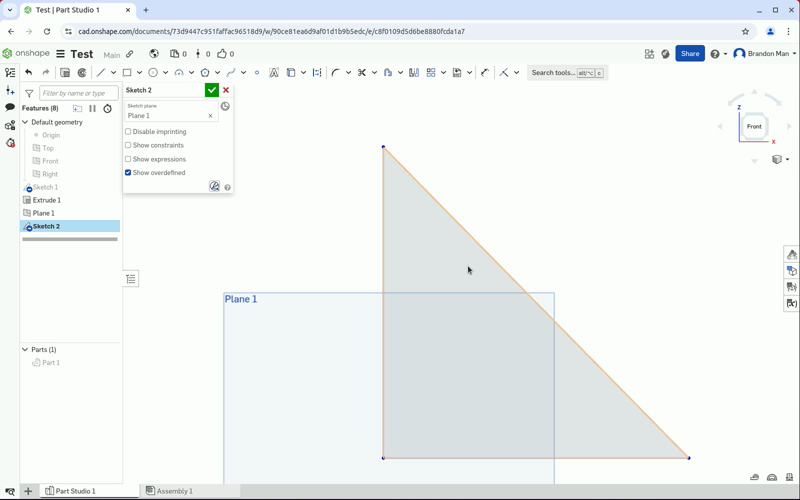
scroll(-6)
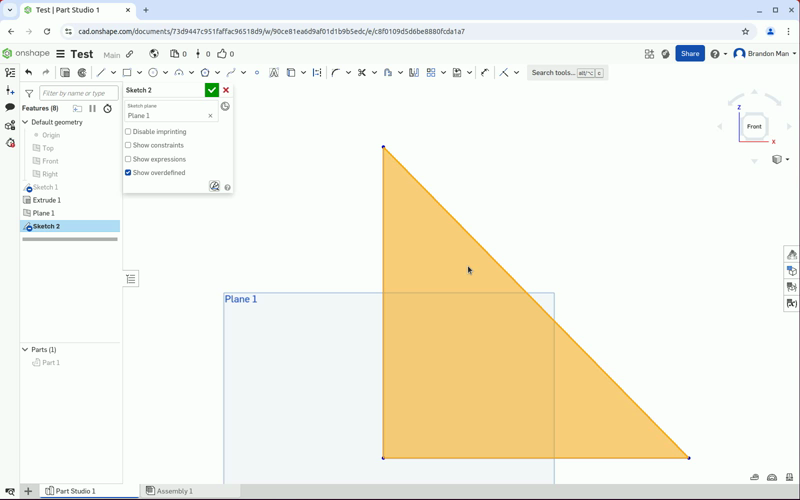
scroll(-6)
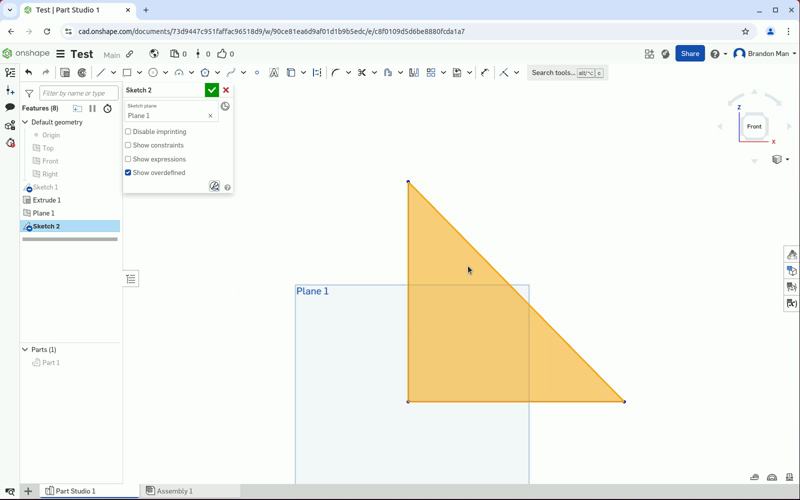
scroll(-6)
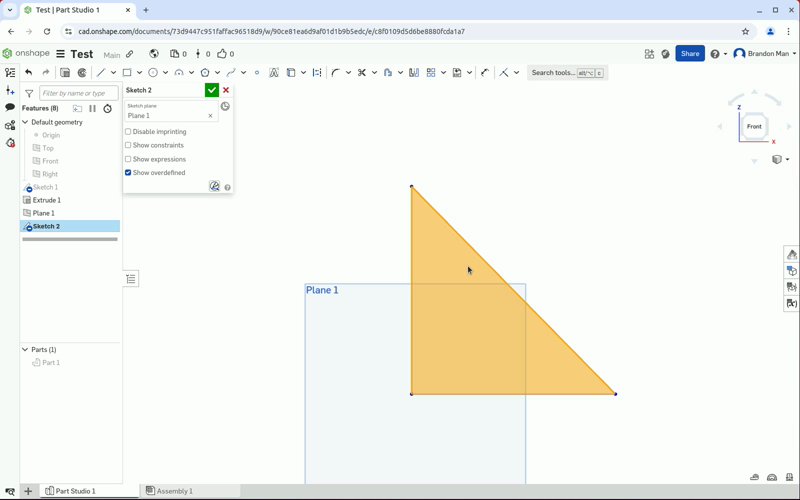
scroll(-6)
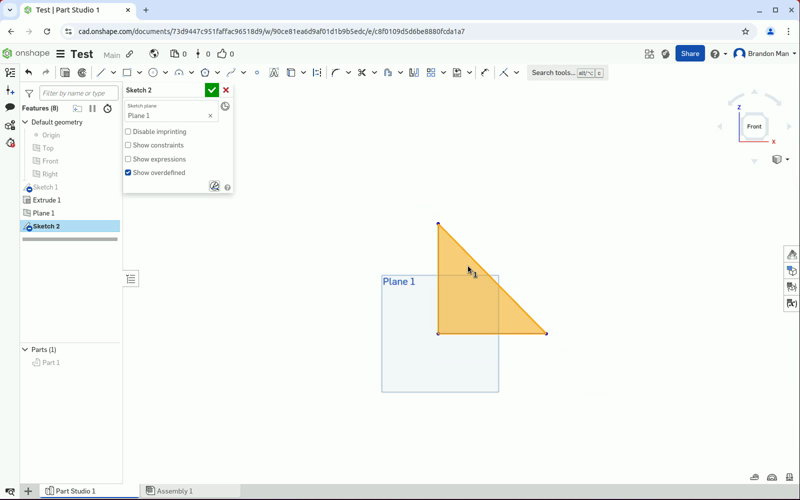
scroll(-6)
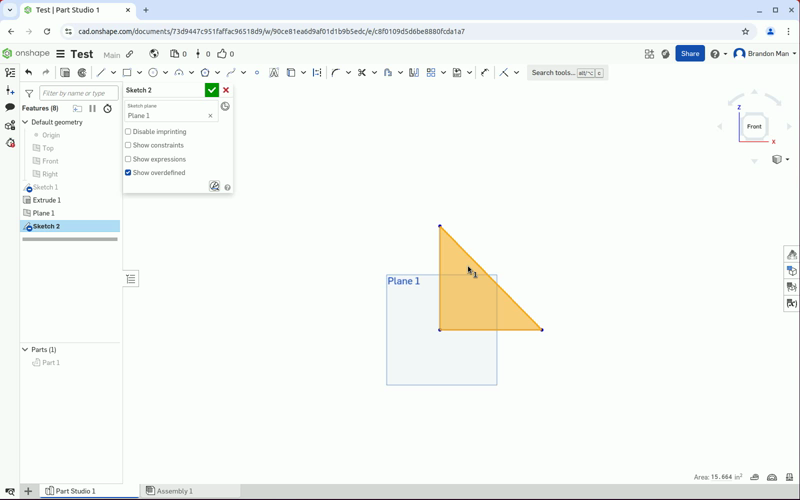
scroll(-6)
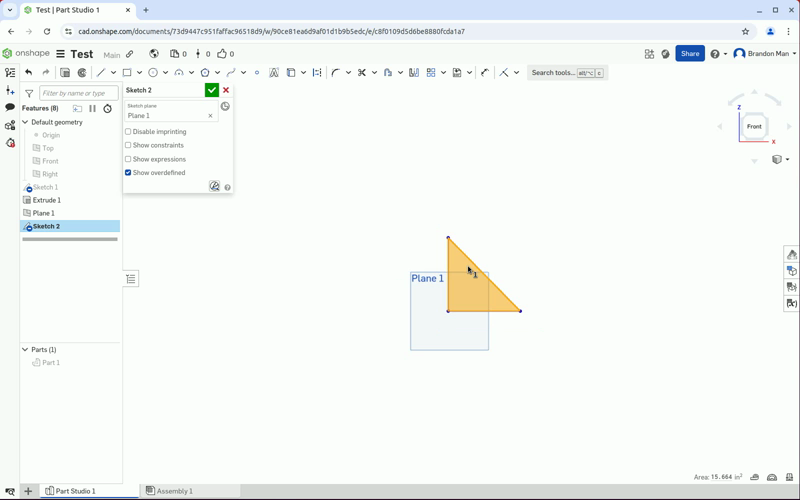
scroll(-6)
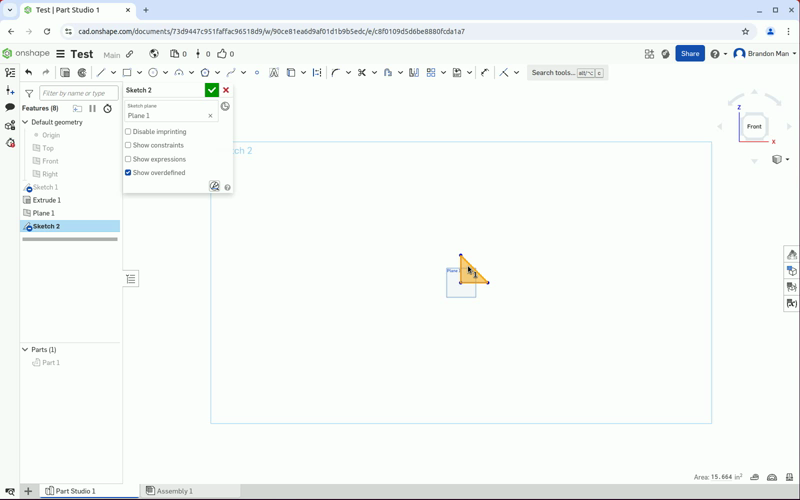
mouse_move(73, 352)
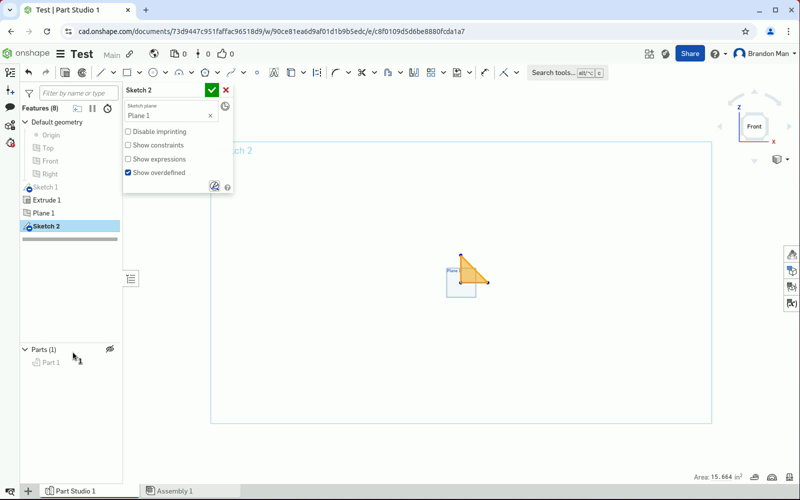
key(shift+y)
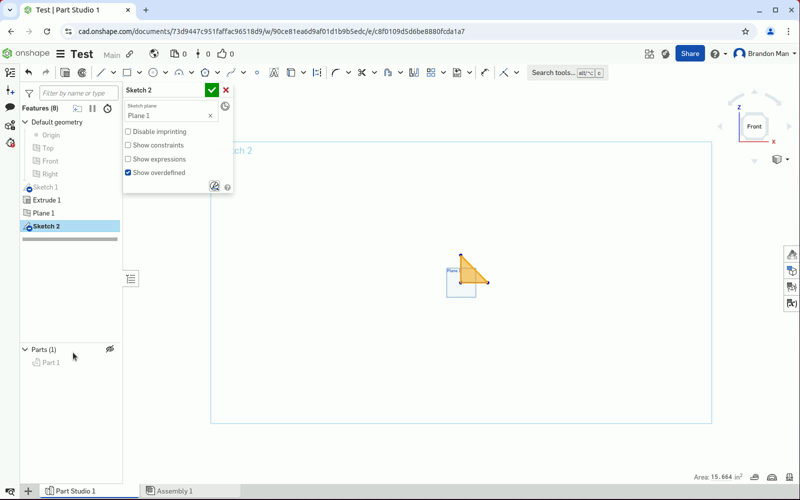
key(shift+e)
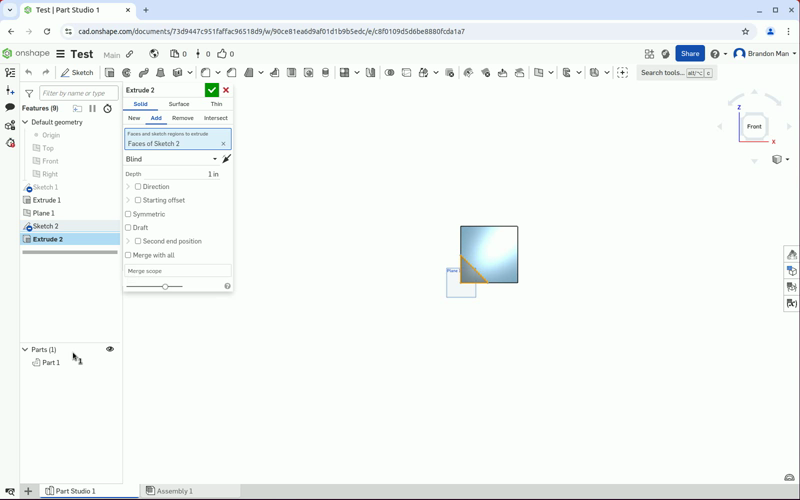
mouse_move(143, 106)
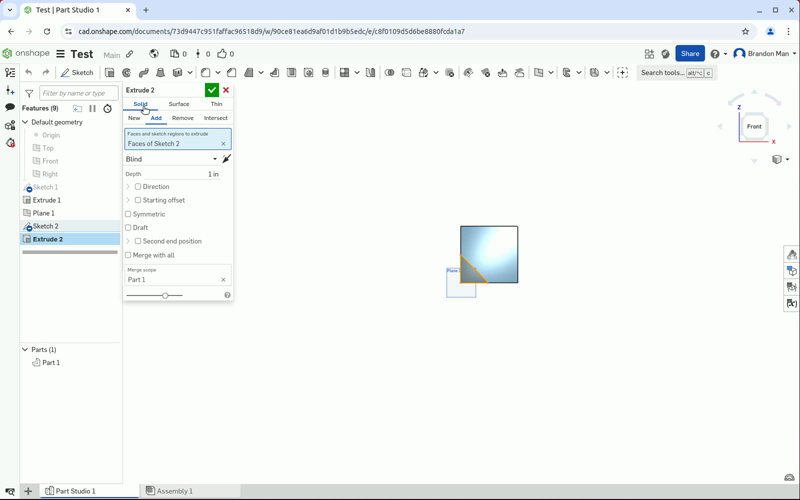
click(143, 106)
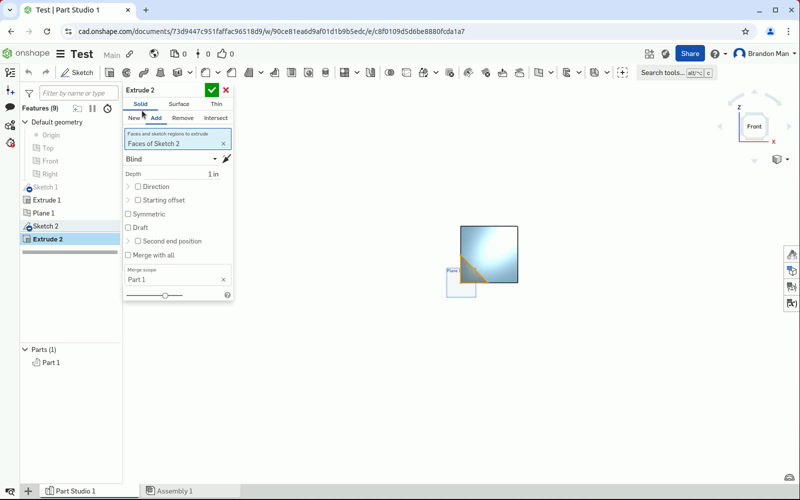
mouse_move(137, 120)
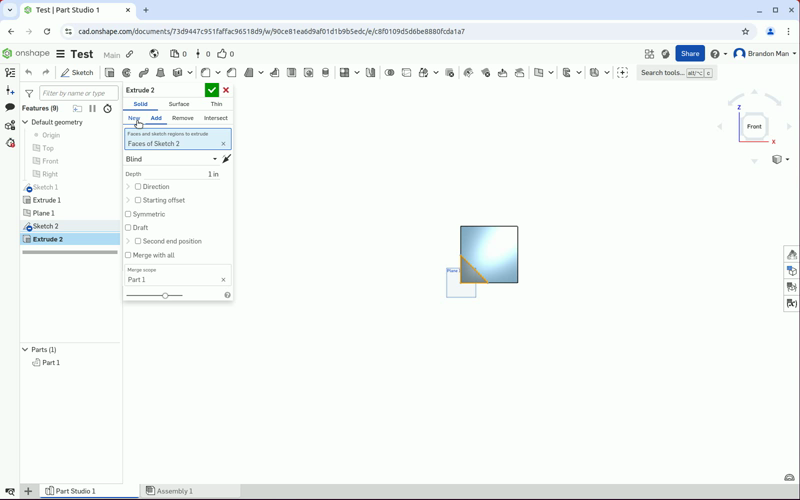
click(137, 120)
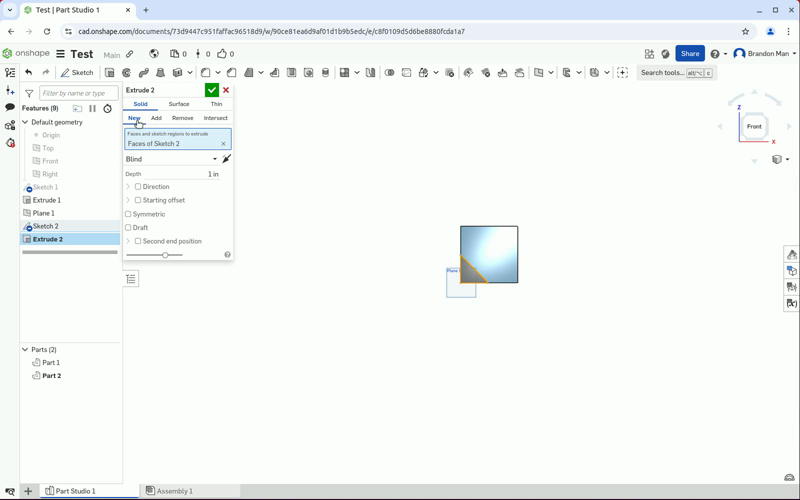
key(tab, 4)
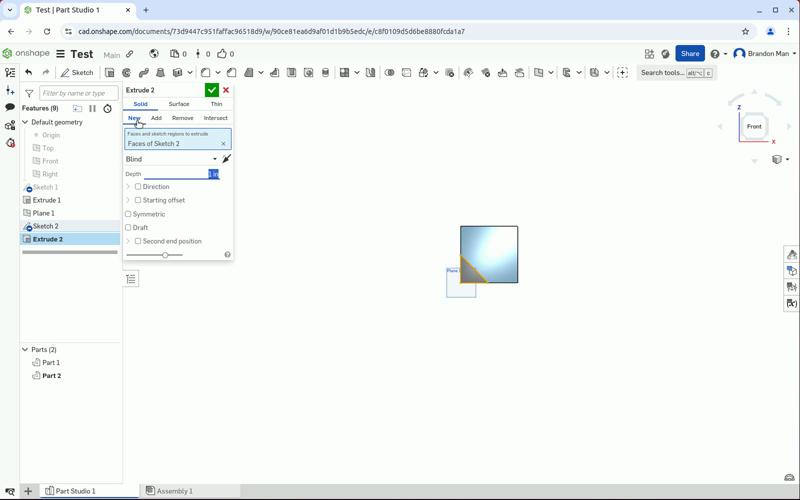
text(5.055)
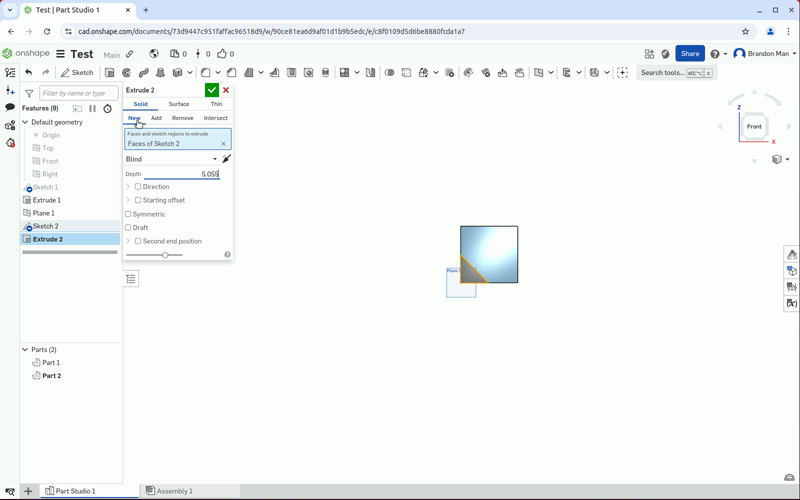
key(enter)
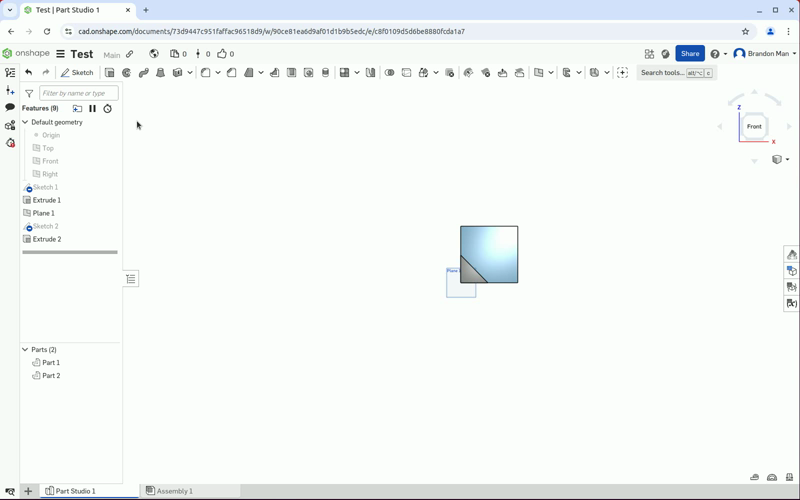
key(shift+h)
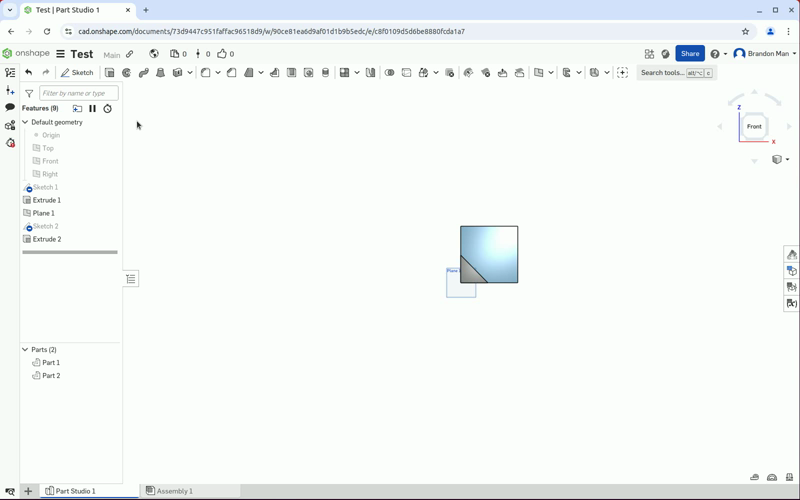
key(shift+h)
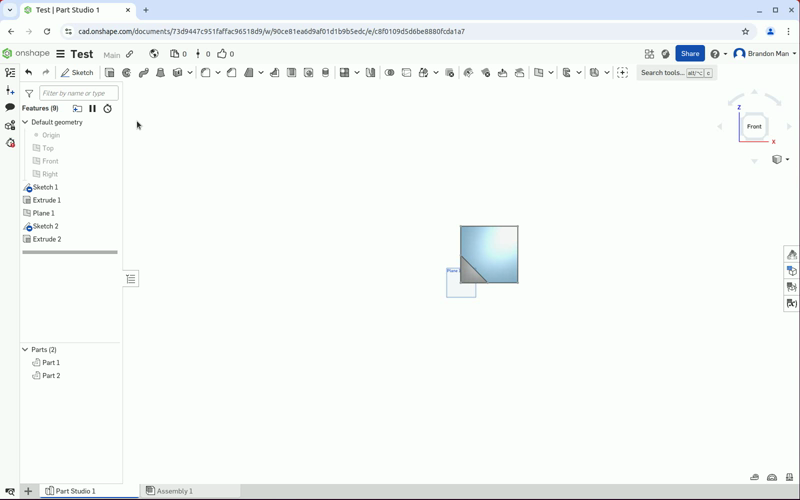
key(shift+7)
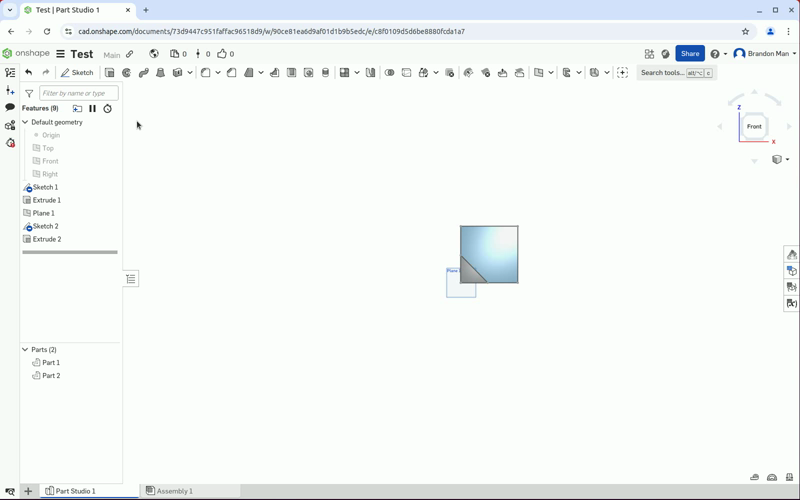
key(left, 2)
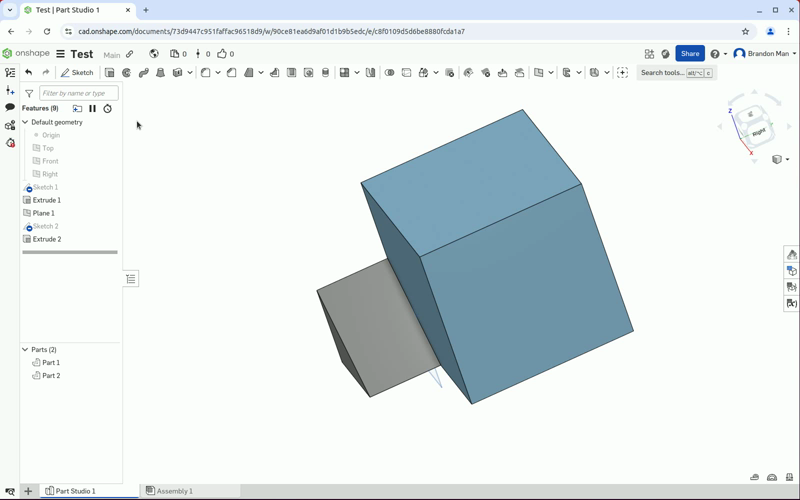
key(down, 2)
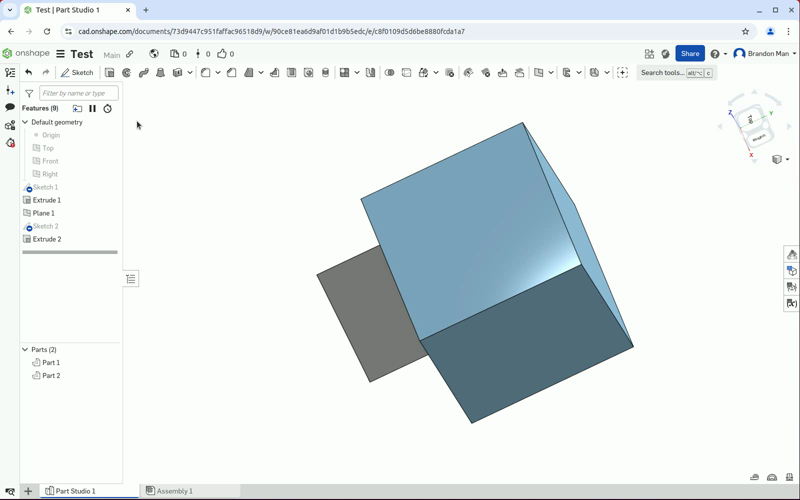
key(up, 2)
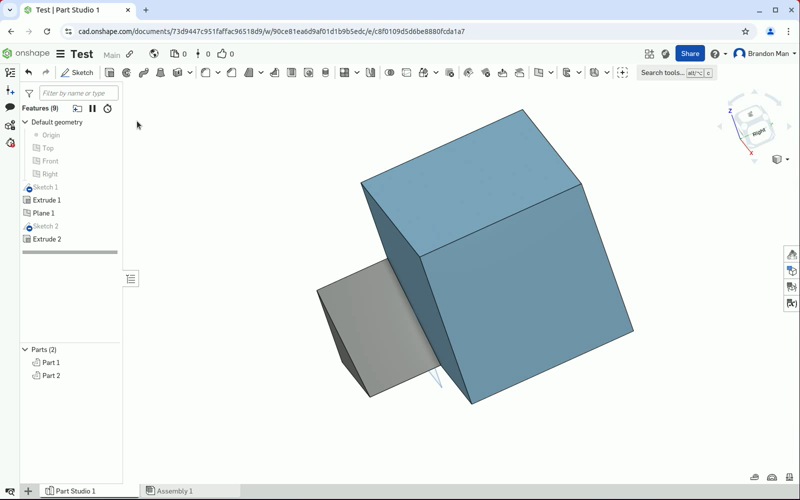
key(right, 2)
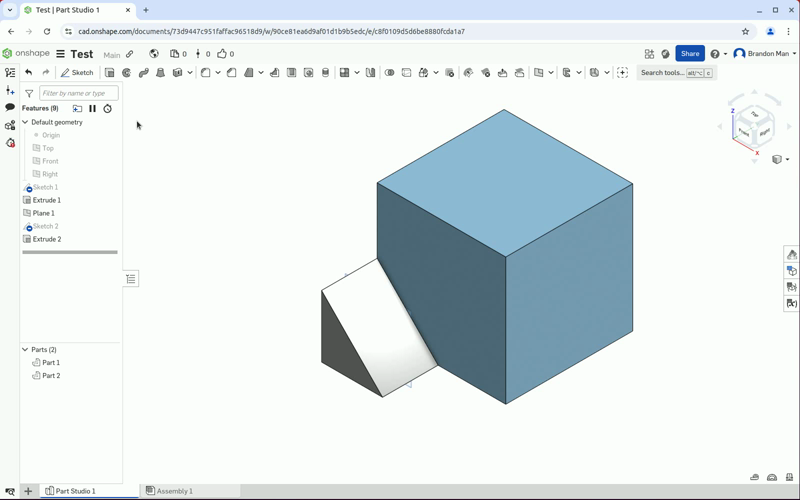
mouse_move(73, 189)
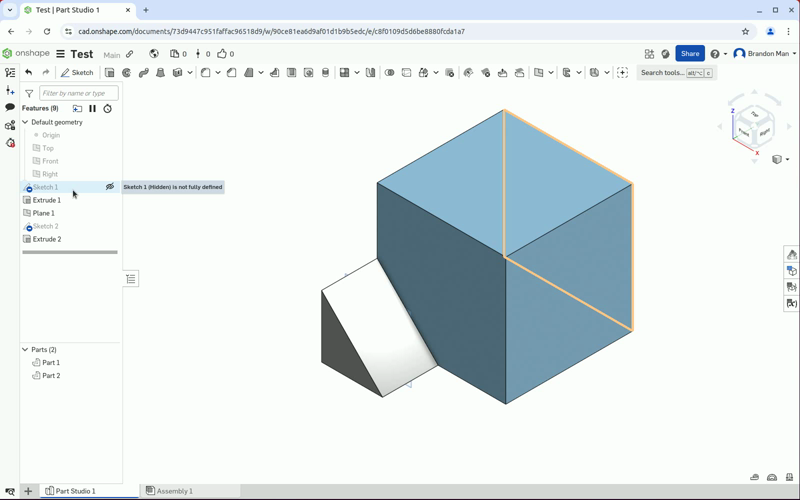
click(73, 189)